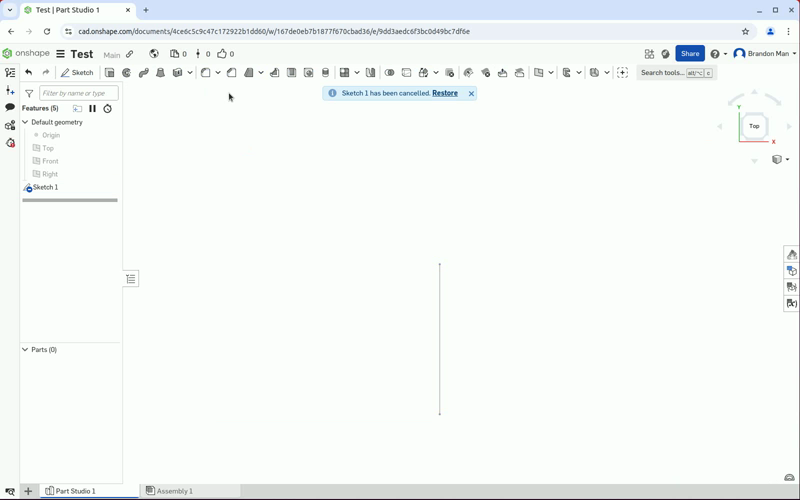
key(shift+h)
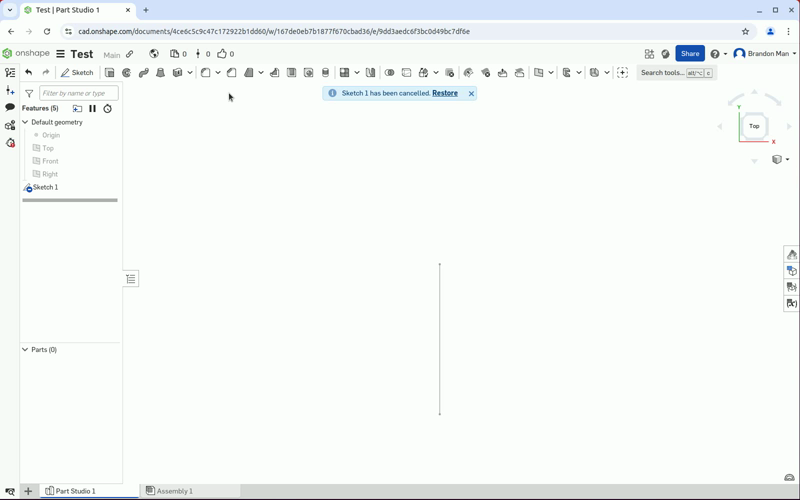
key(shift+s)
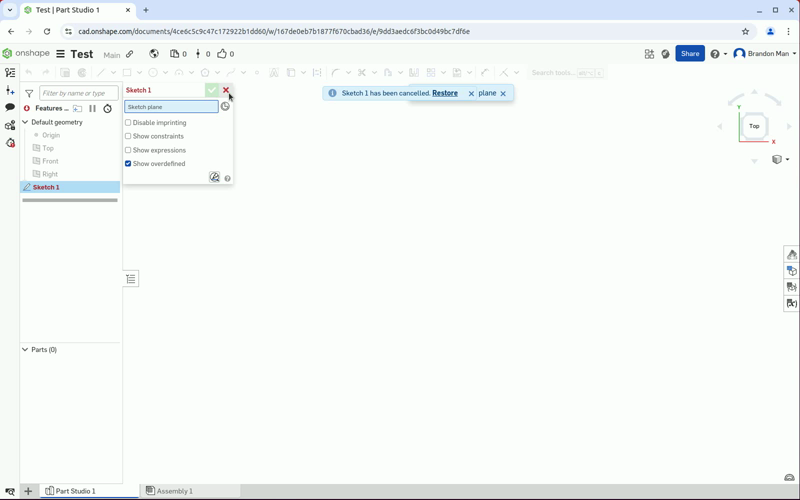
mouse_move(73, 150)
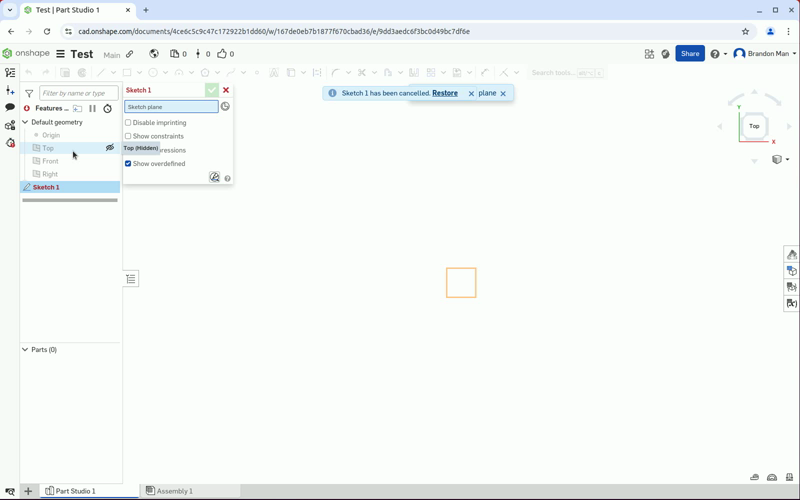
click(73, 150)
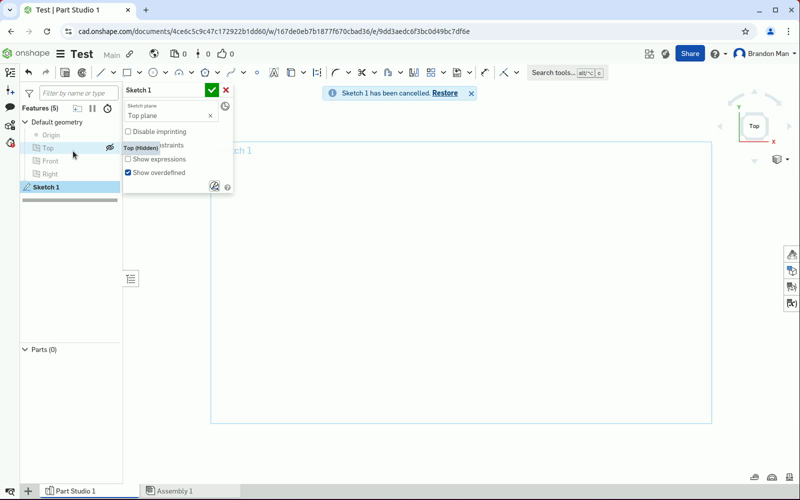
mouse_move(73, 352)
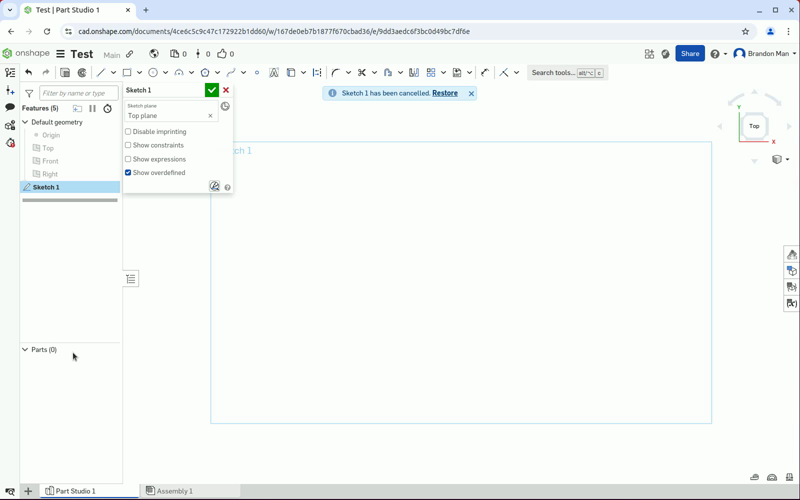
key(y)
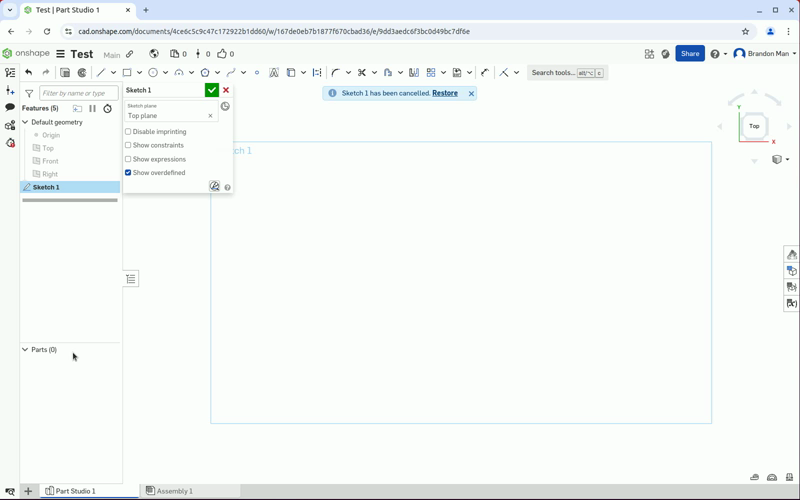
key(l)
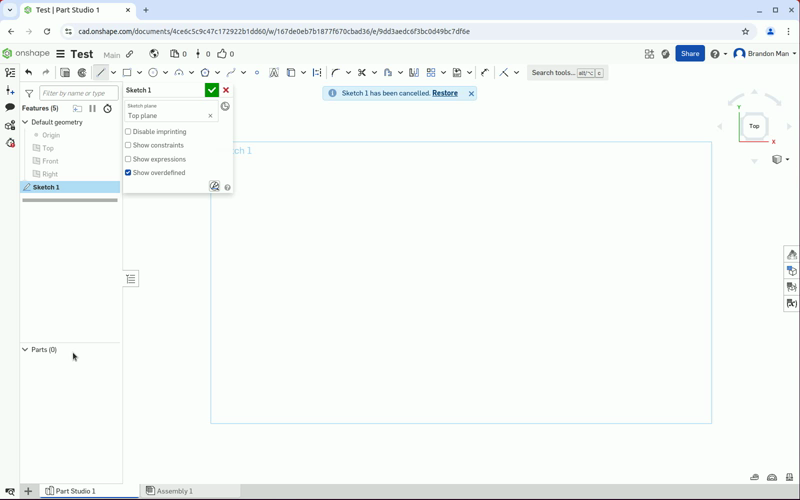
key_down(shift)
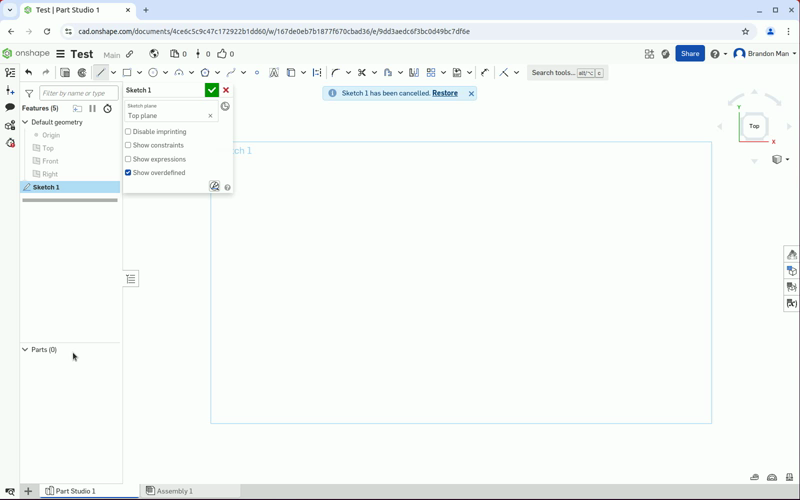
mouse_move(441, 301)
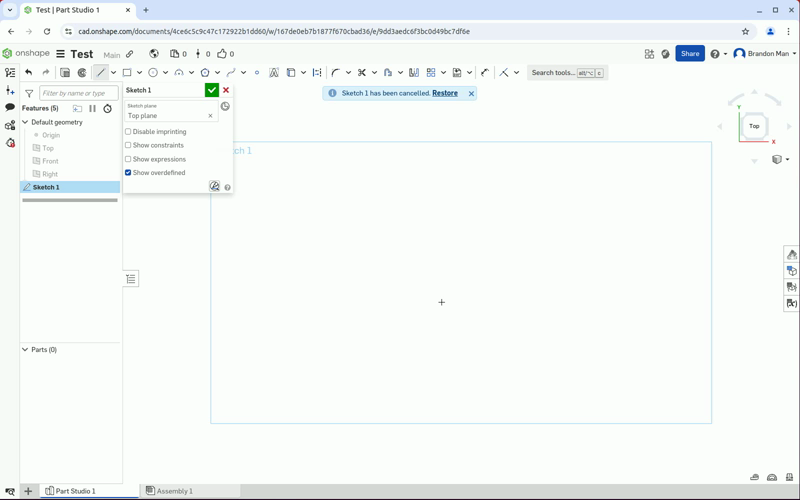
click(441, 301)
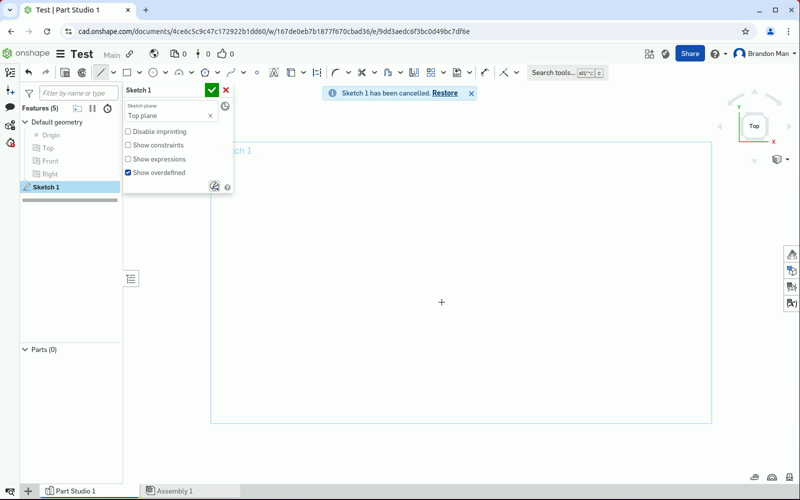
key_up(shift)
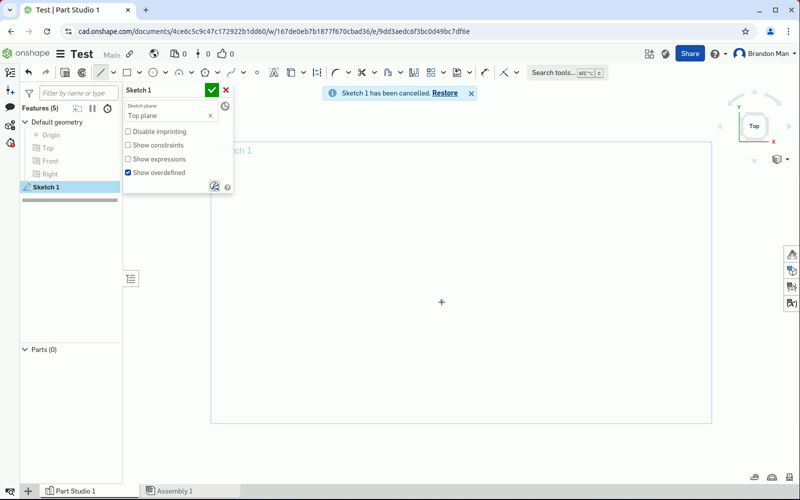
key_down(shift)
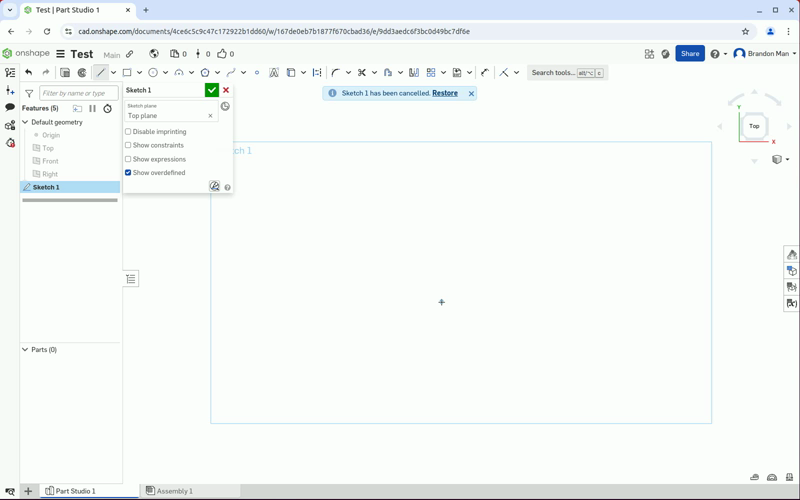
mouse_move(471, 301)
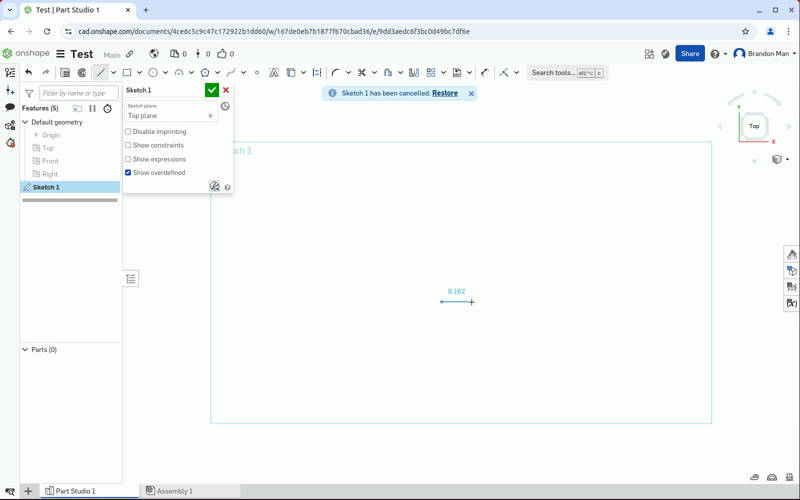
mouse_move(481, 301)
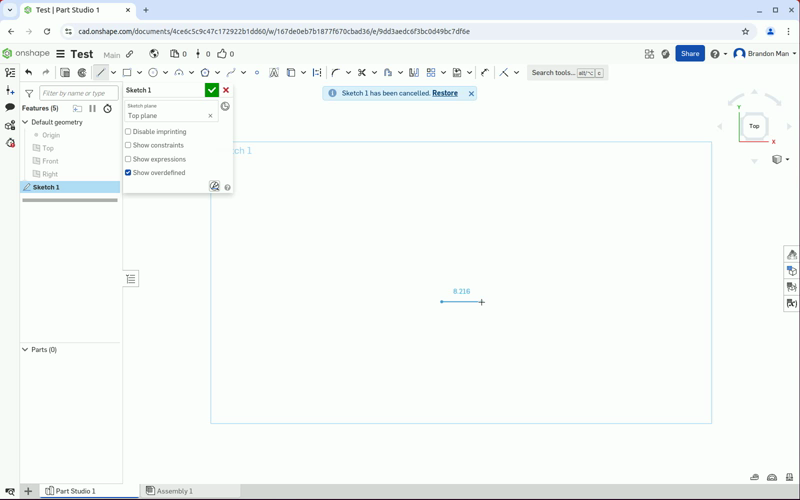
click(481, 301)
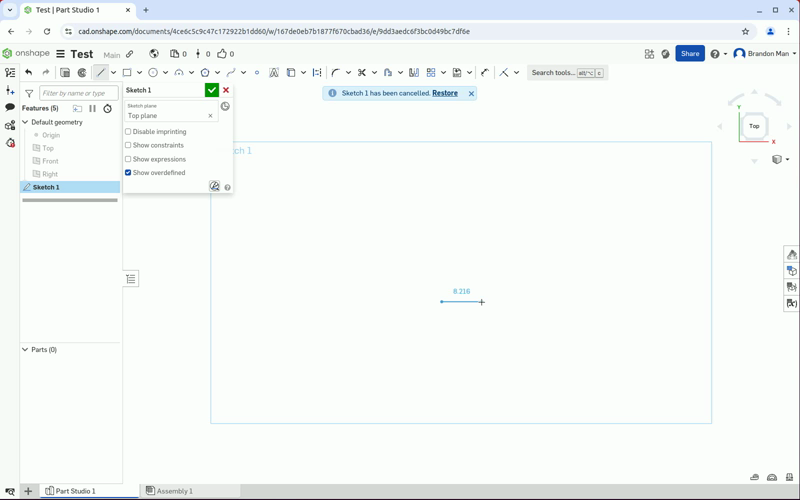
key_up(shift)
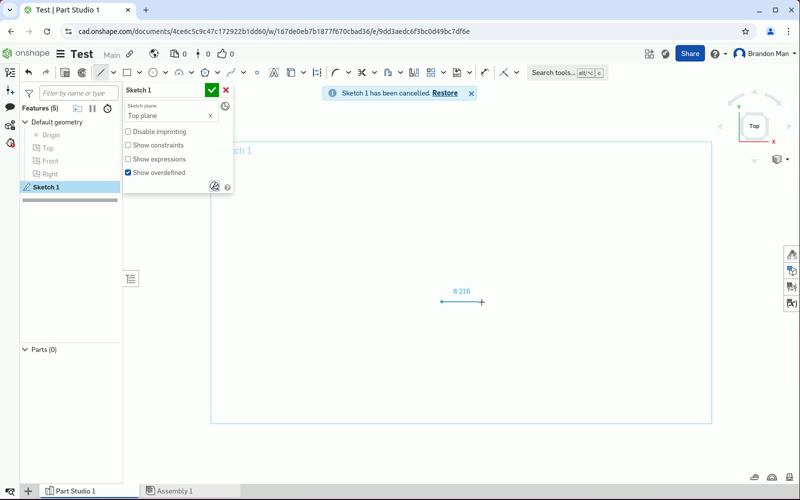
key_down(shift)
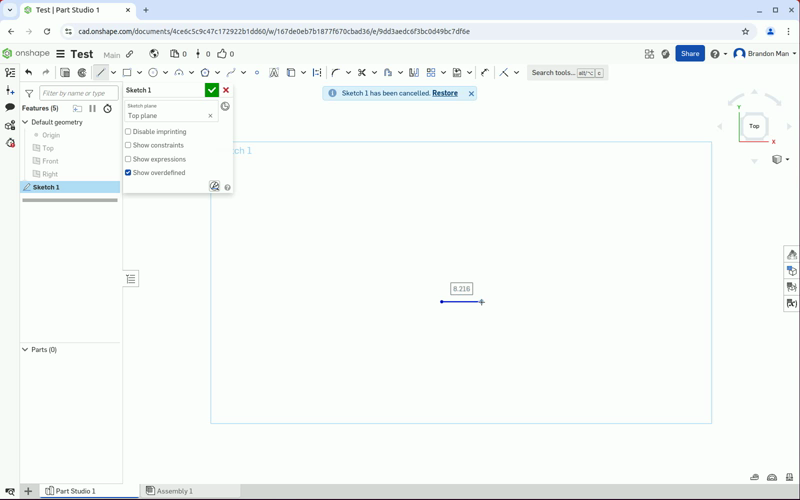
mouse_move(511, 301)
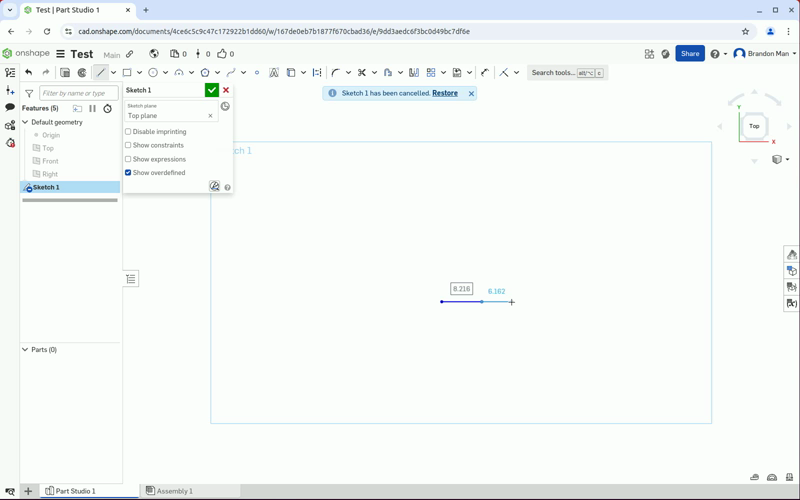
mouse_move(481, 262)
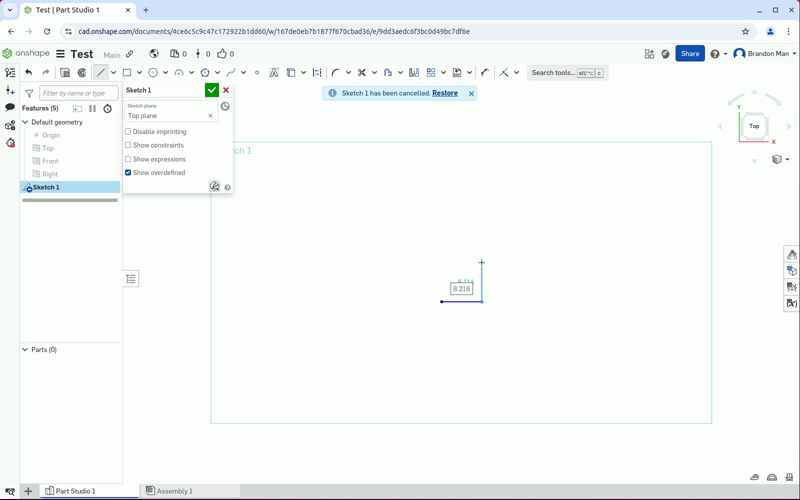
click(481, 262)
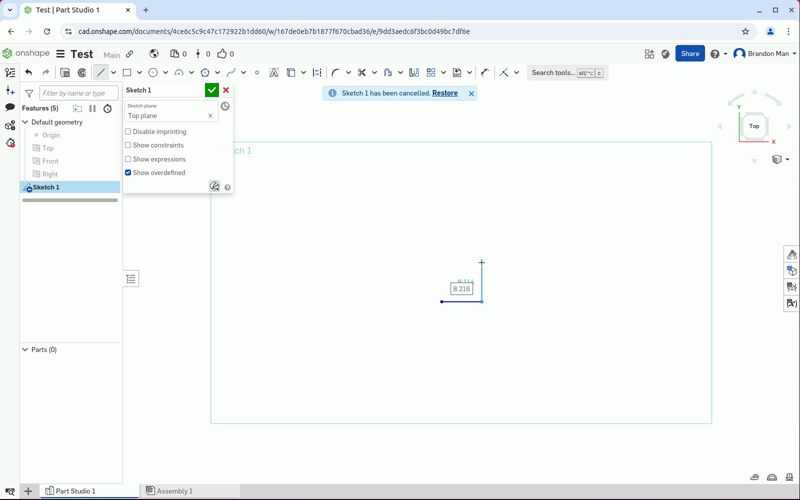
key_up(shift)
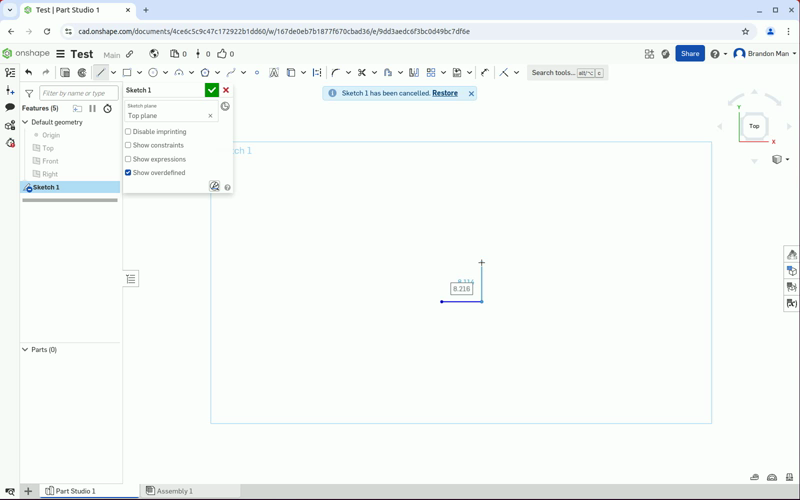
key_down(shift)
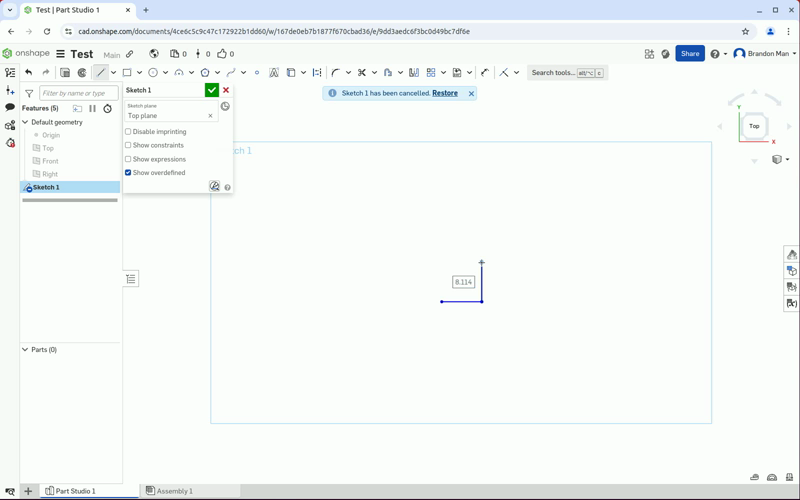
mouse_move(511, 262)
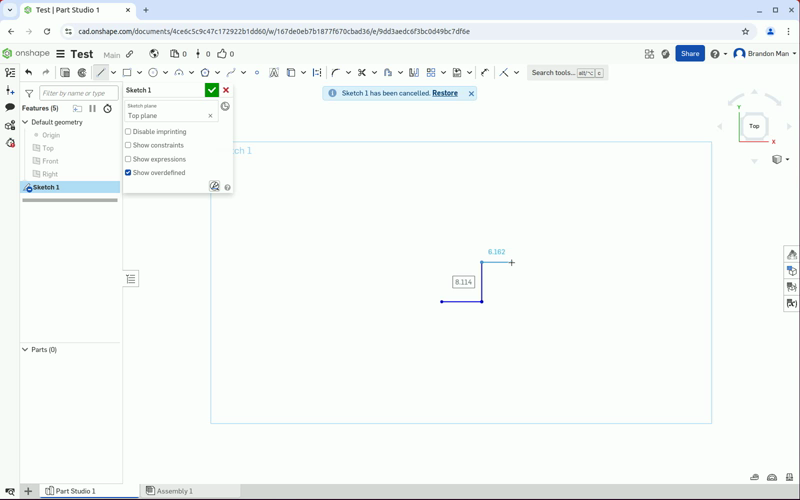
mouse_move(441, 262)
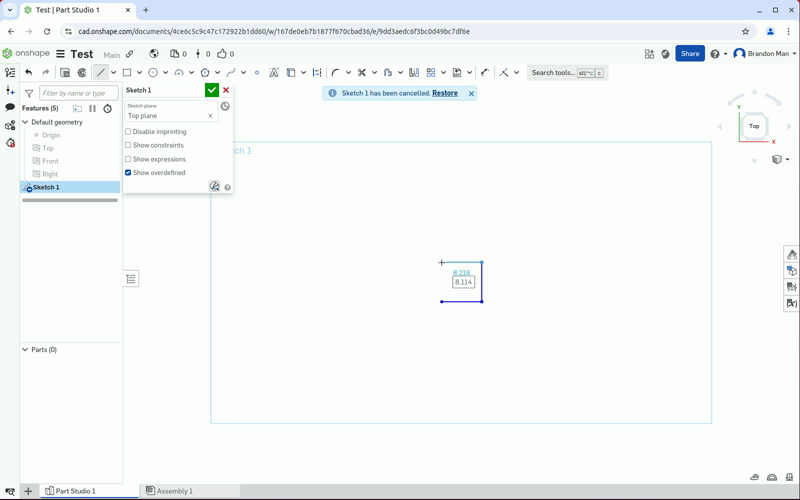
click(441, 262)
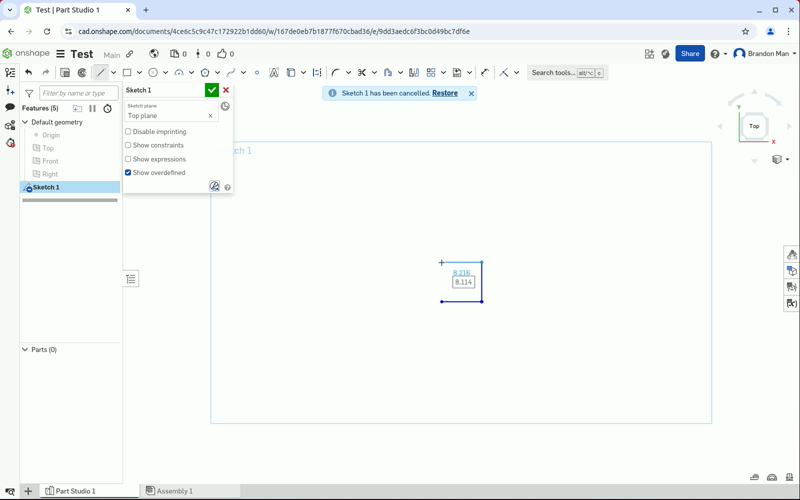
key_up(shift)
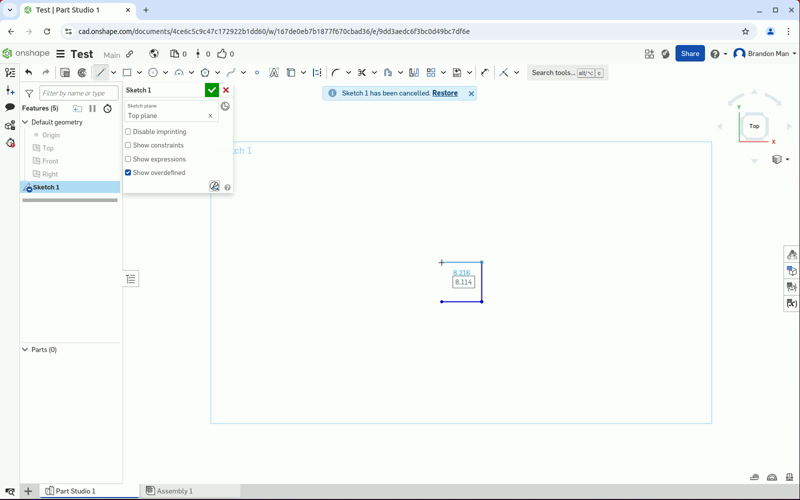
mouse_move(471, 262)
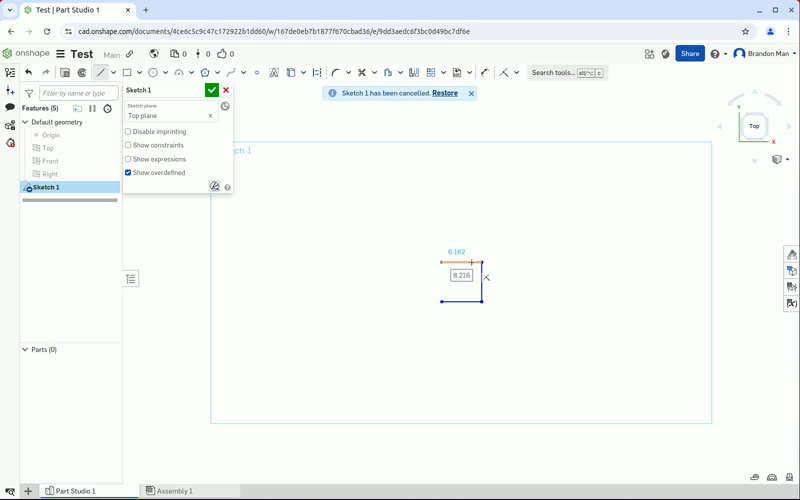
key_down(shift)
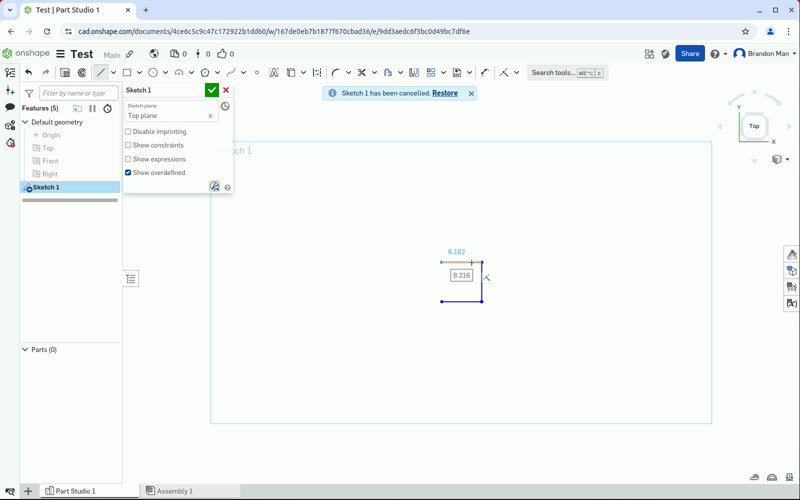
mouse_move(441, 301)
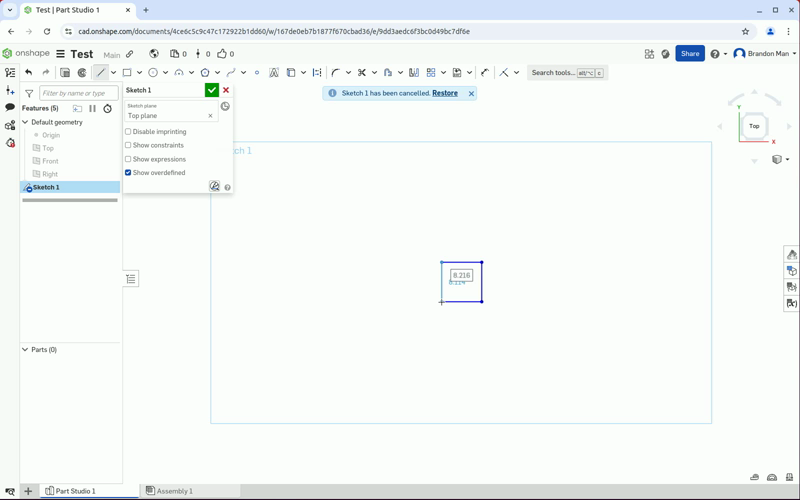
key_up(shift)
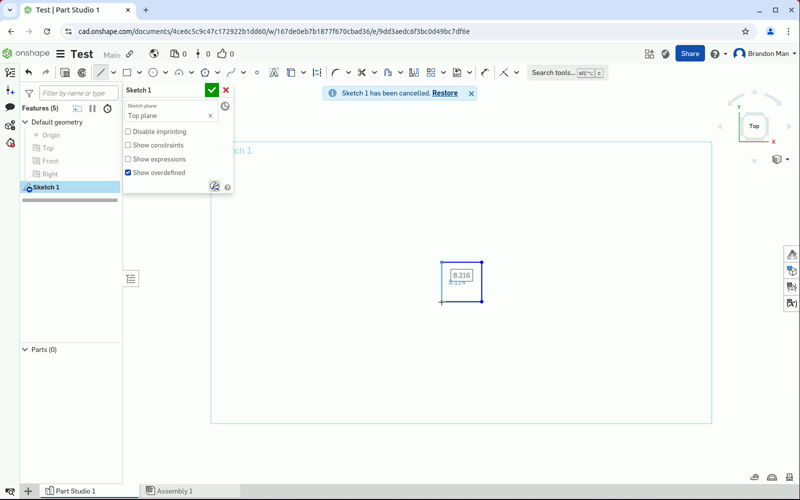
click(441, 301)
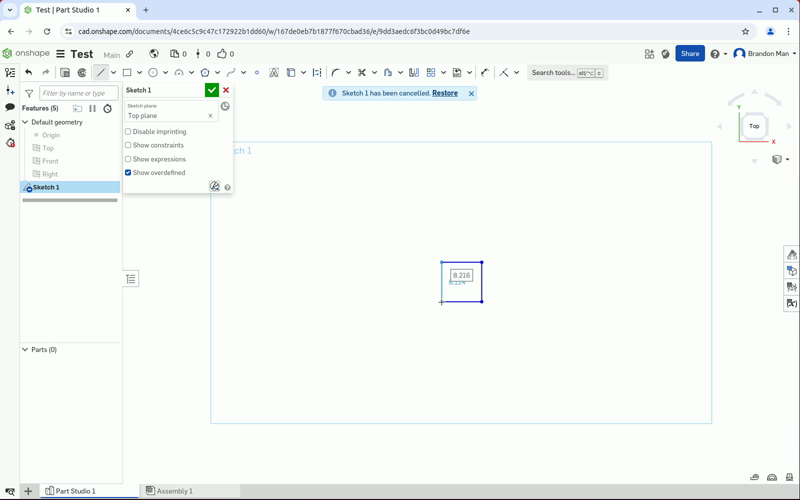
key(esc)
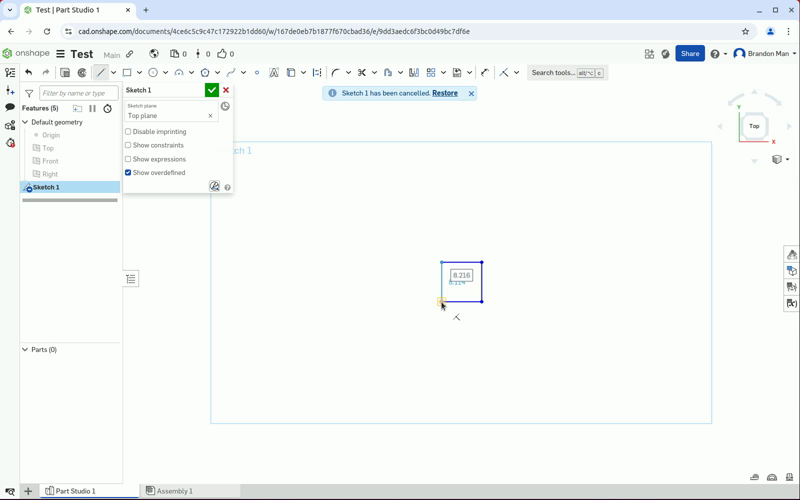
mouse_move(456, 287)
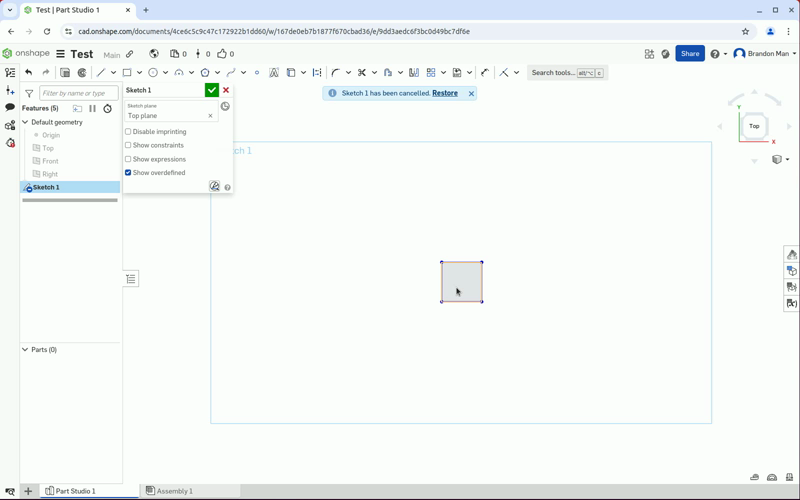
scroll(6)
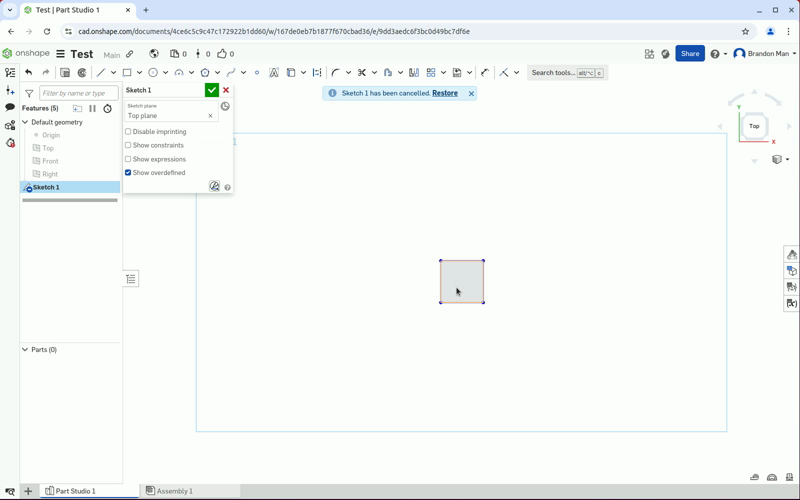
scroll(6)
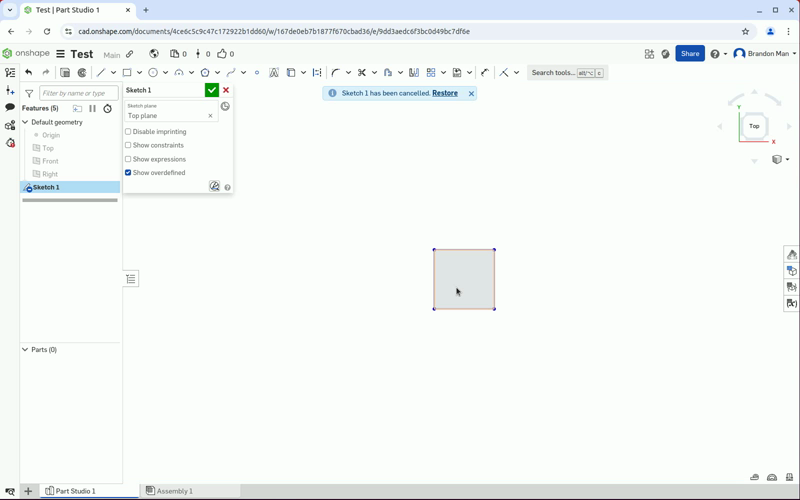
scroll(6)
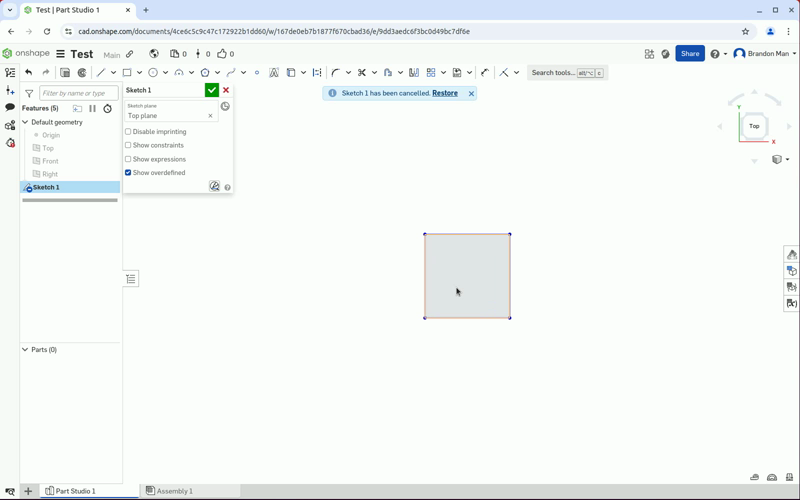
scroll(6)
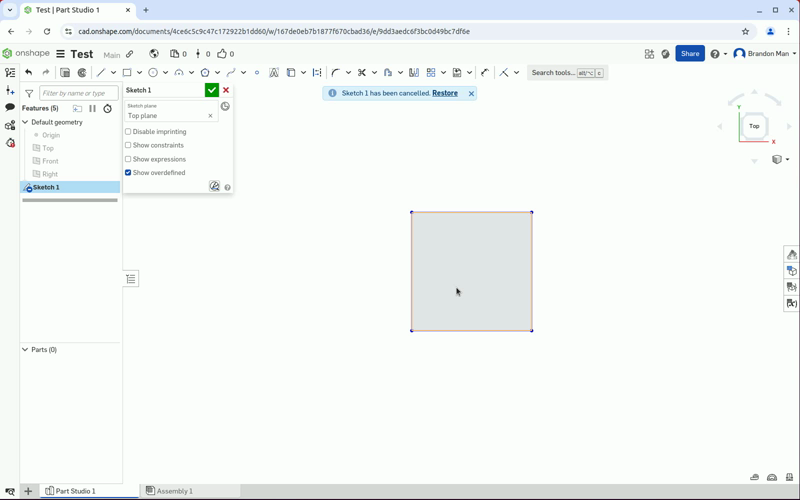
scroll(6)
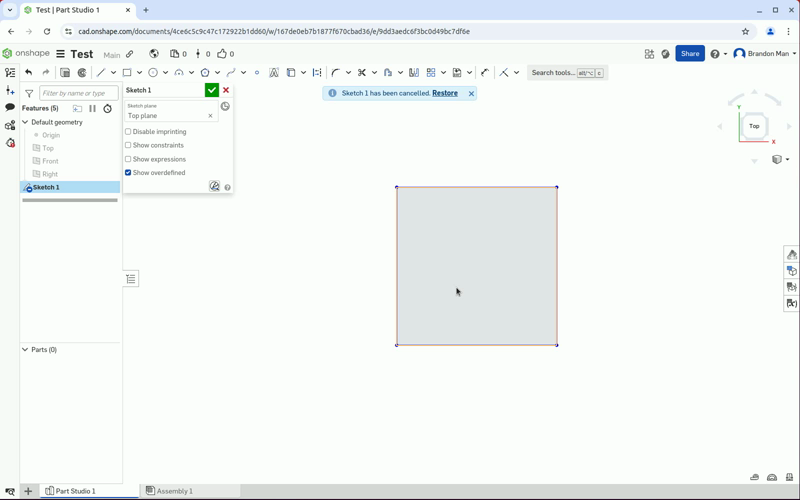
scroll(6)
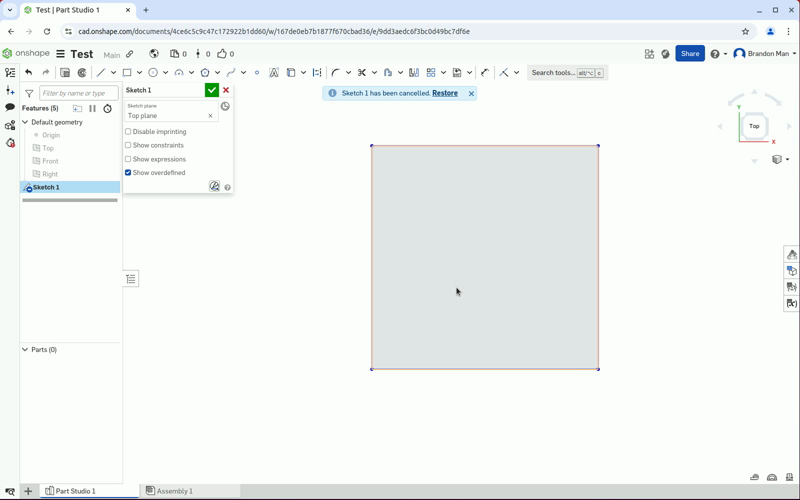
scroll(6)
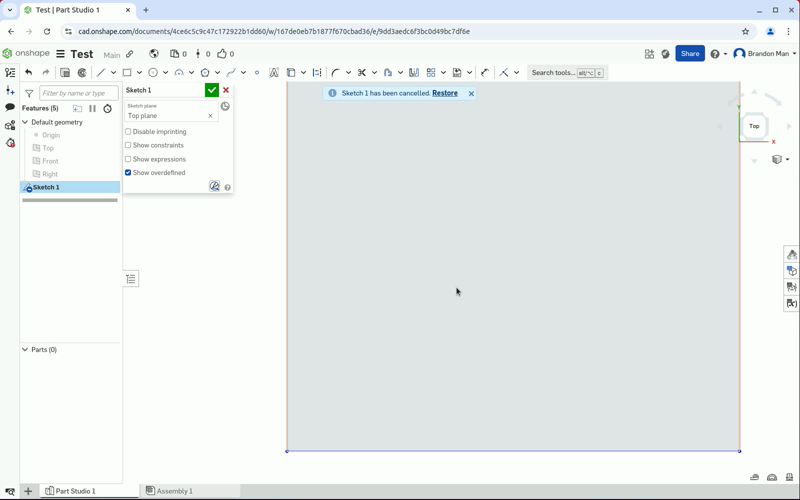
click(456, 287)
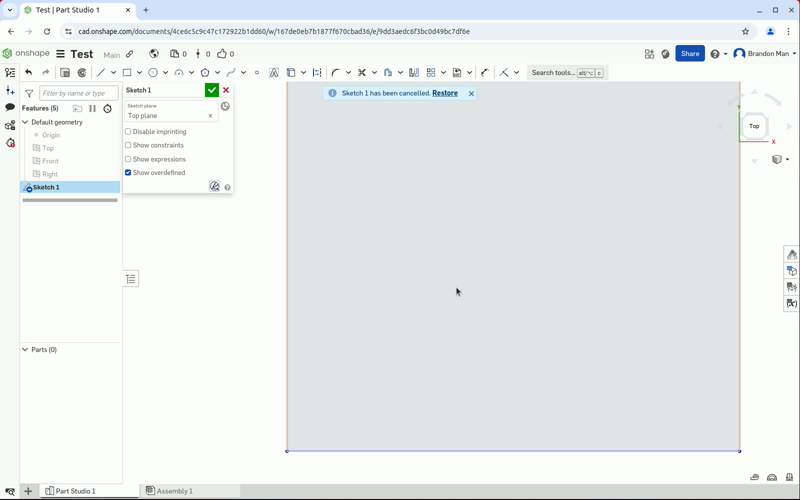
scroll(-6)
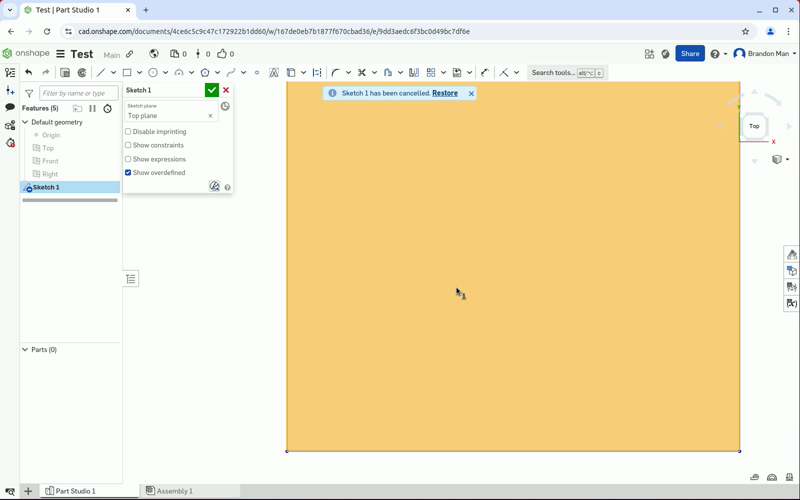
scroll(-6)
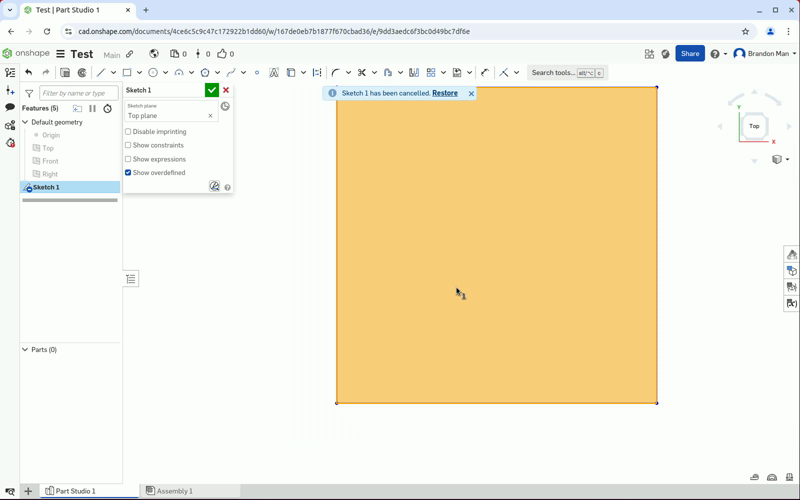
scroll(-6)
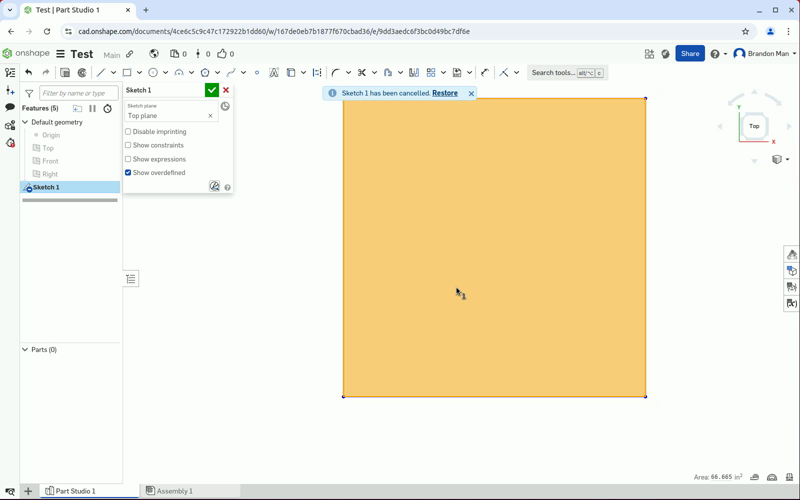
scroll(-6)
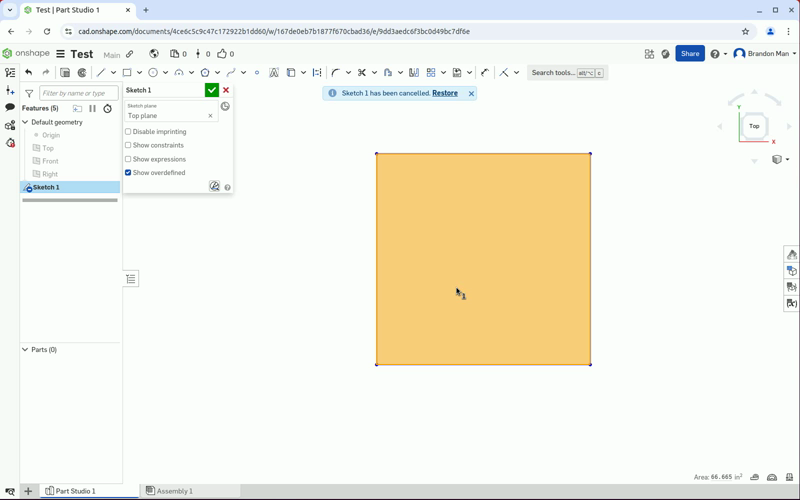
scroll(-6)
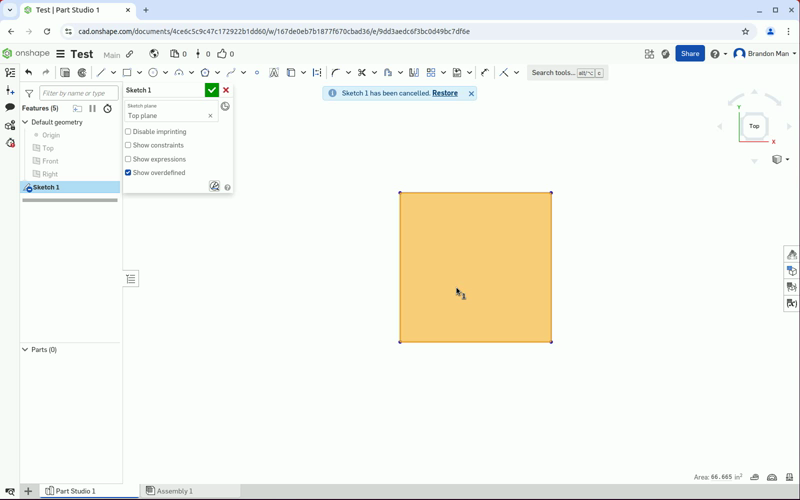
scroll(-6)
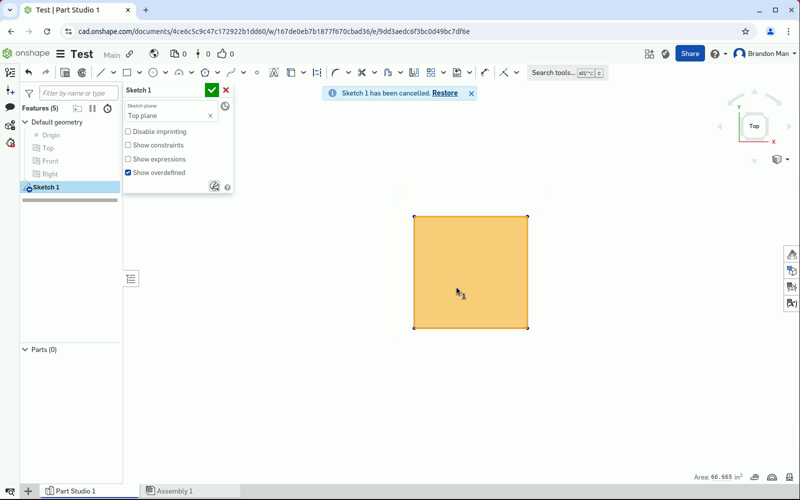
scroll(-6)
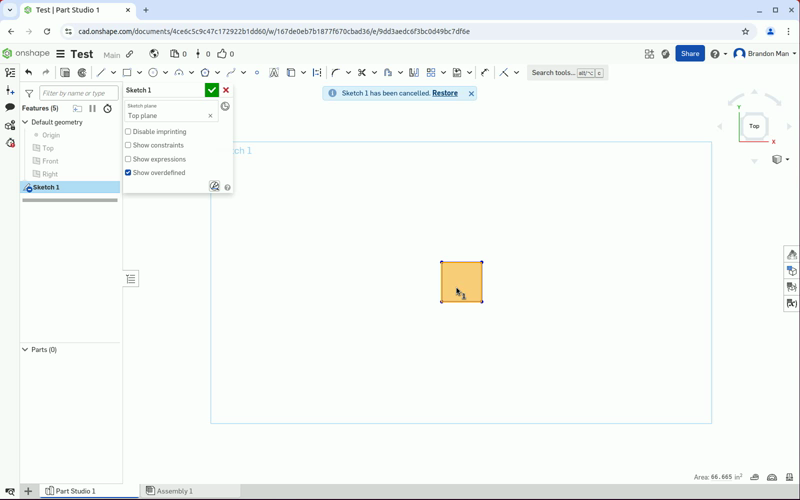
mouse_move(73, 352)
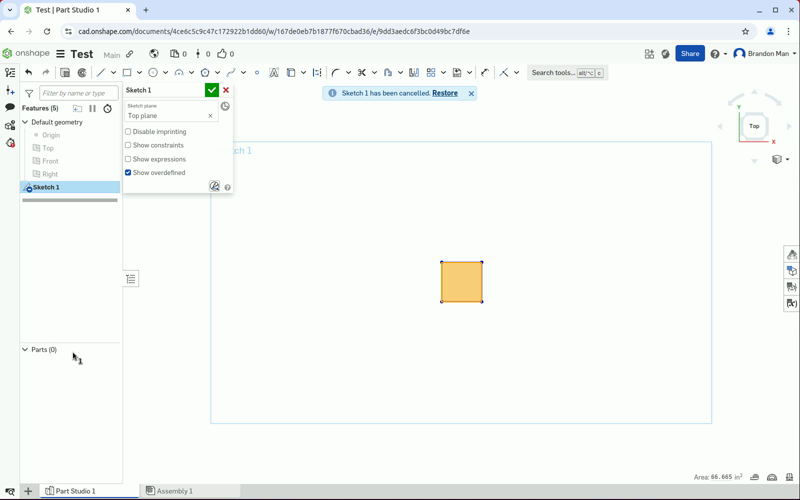
key(shift+y)
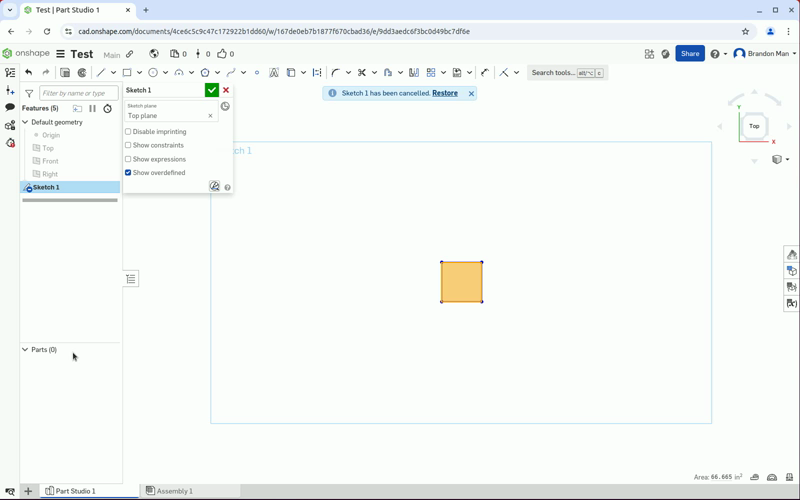
key(shift+e)
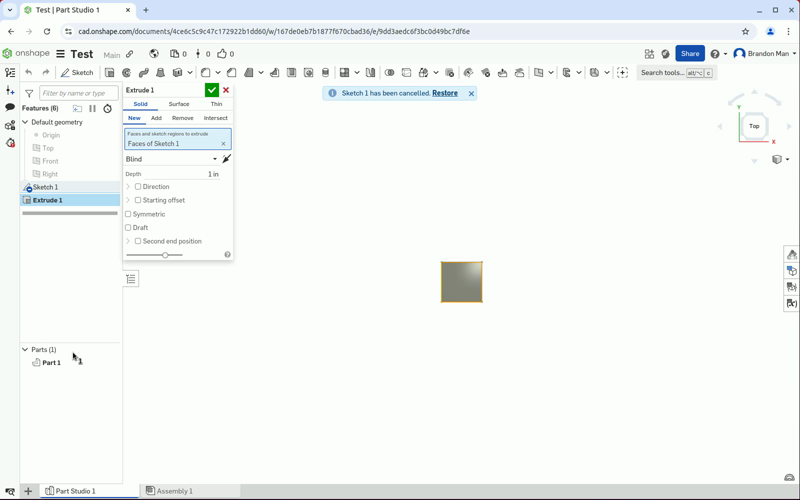
mouse_move(143, 106)
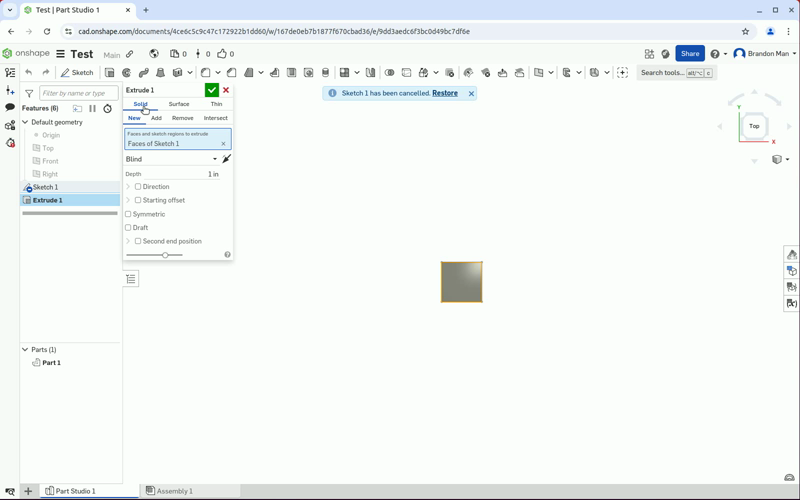
click(143, 106)
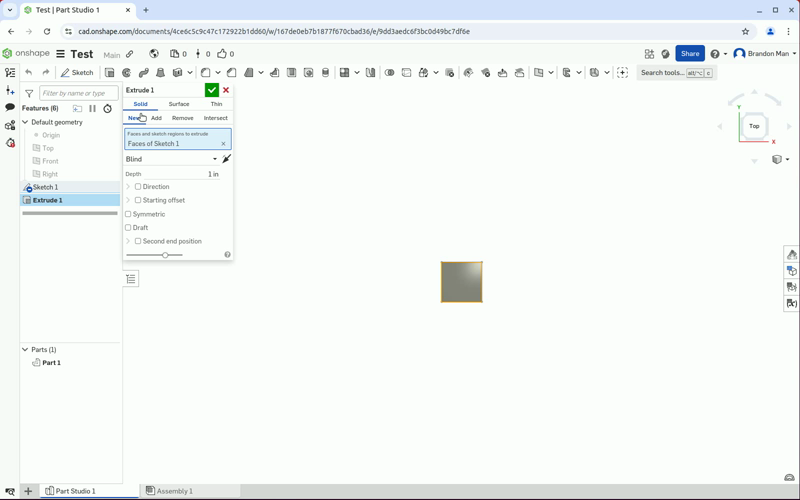
mouse_move(137, 120)
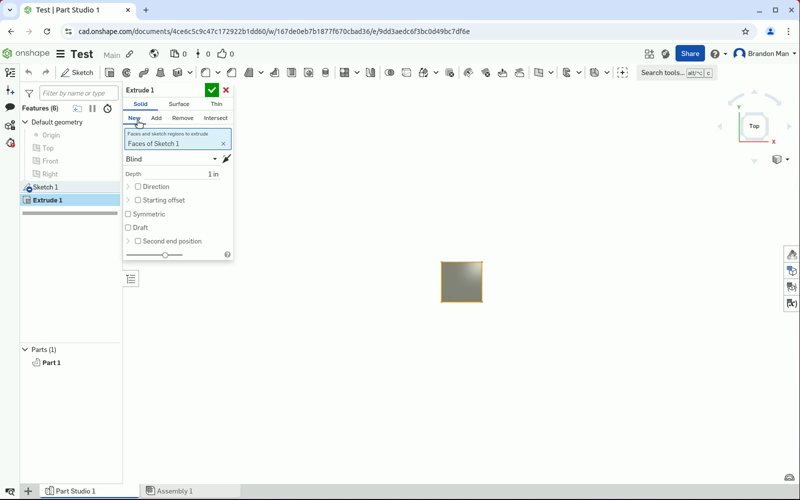
click(137, 120)
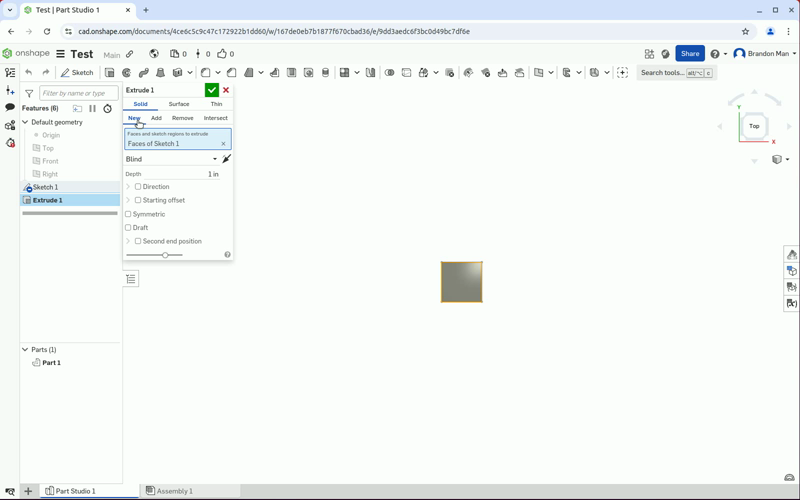
key(tab, 4)
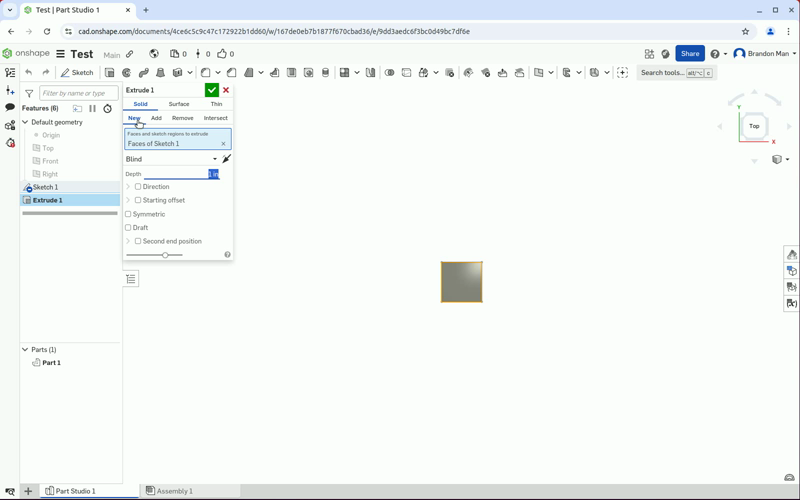
text(22.868)
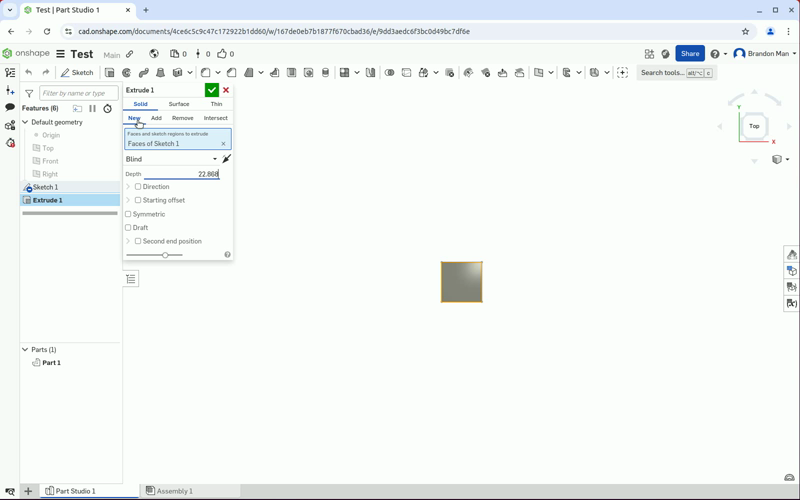
key(enter)
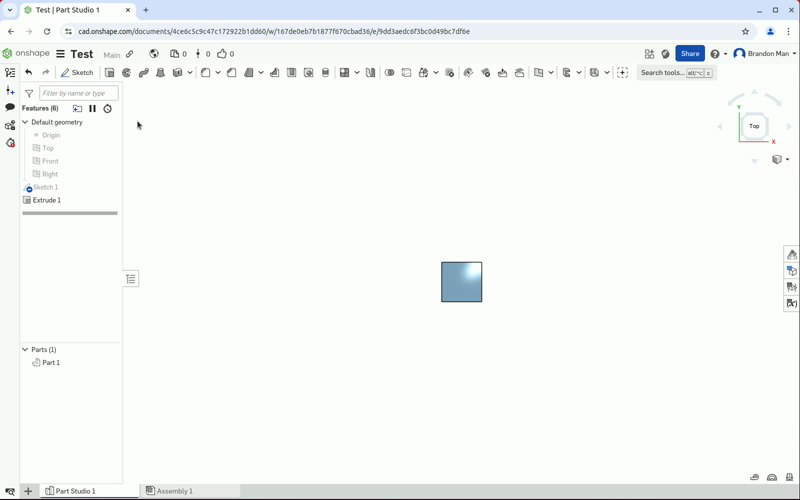
key(shift+h)
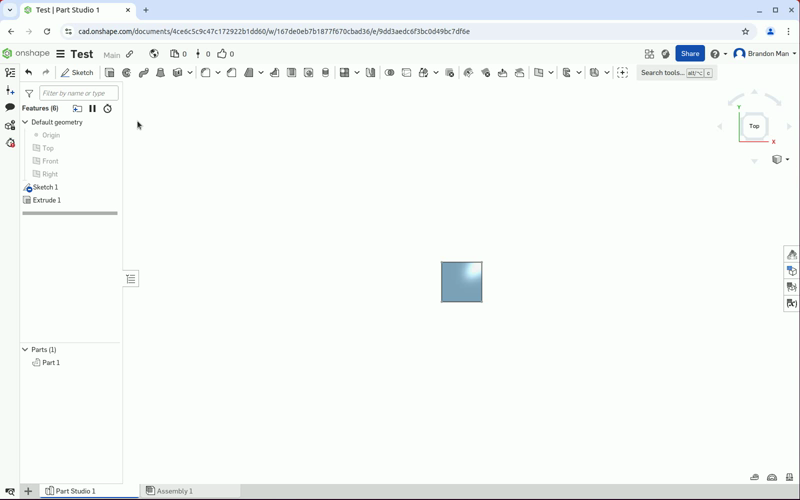
key(shift+h)
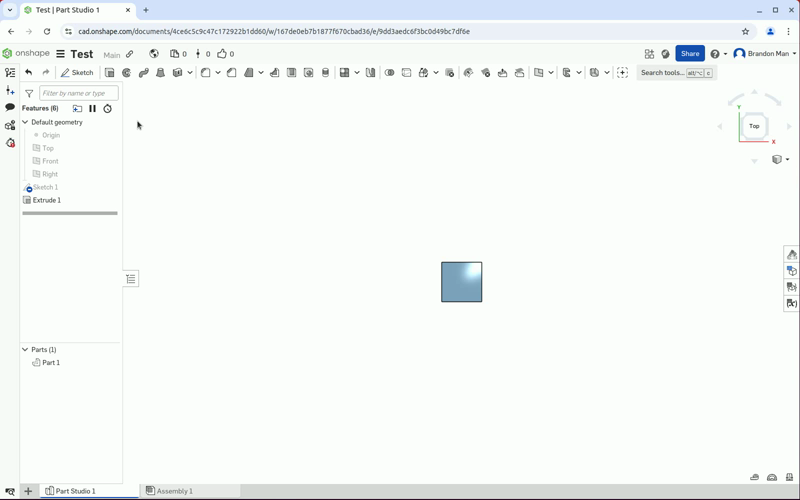
mouse_move(73, 189)
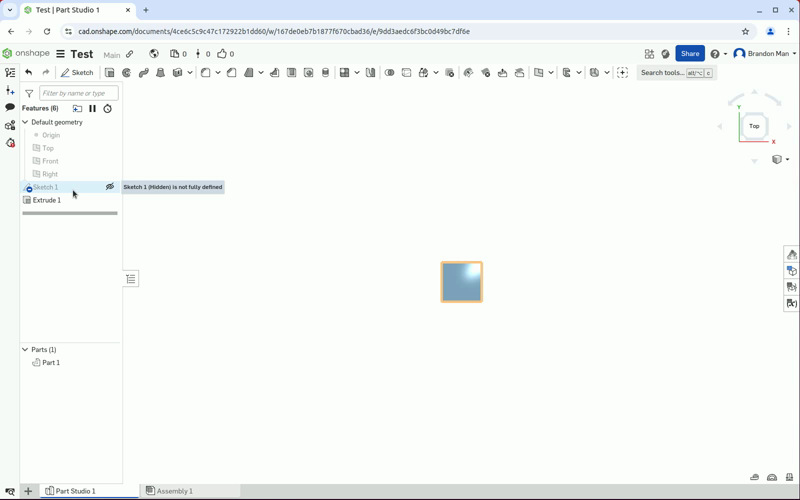
click(73, 189)
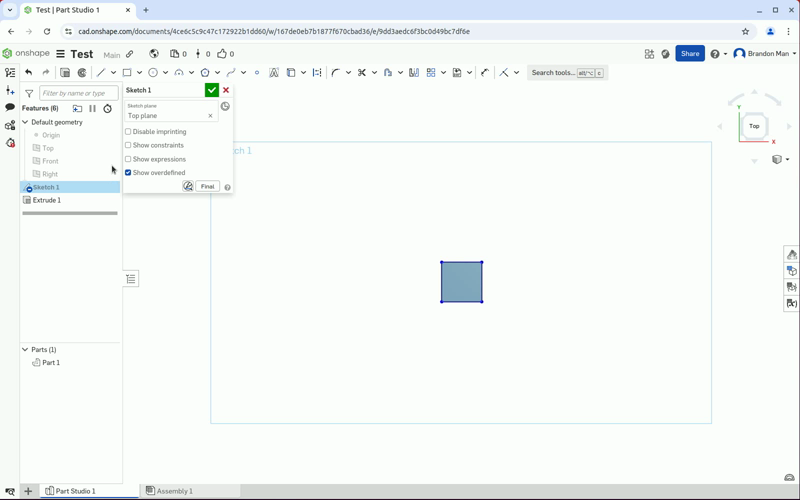
mouse_move(229, 92)
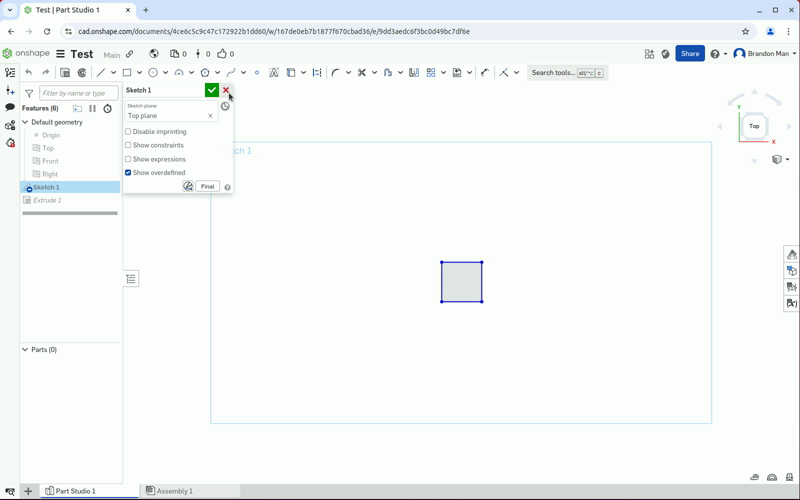
click(229, 92)
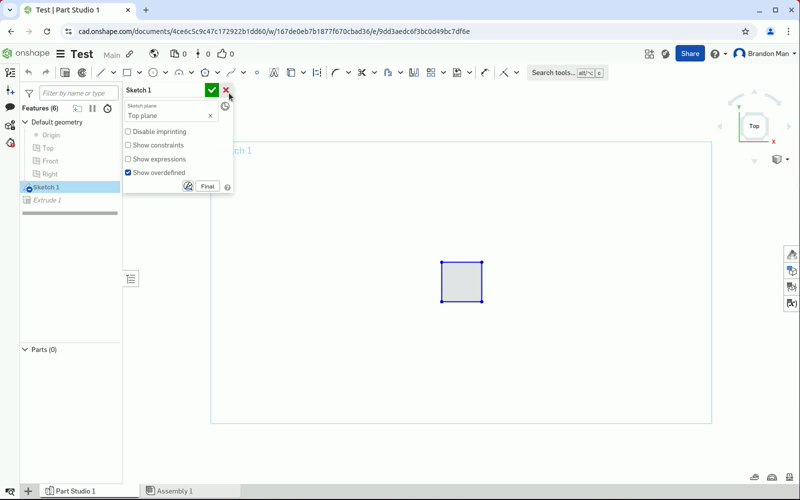
key(shift+s)
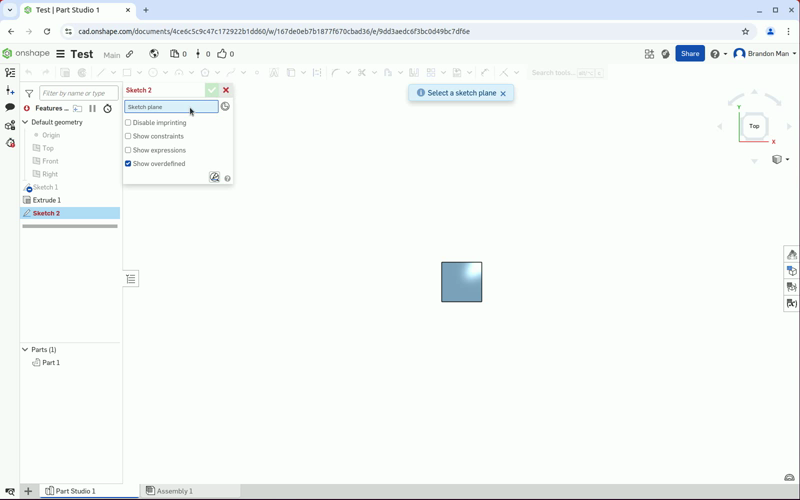
mouse_move(73, 150)
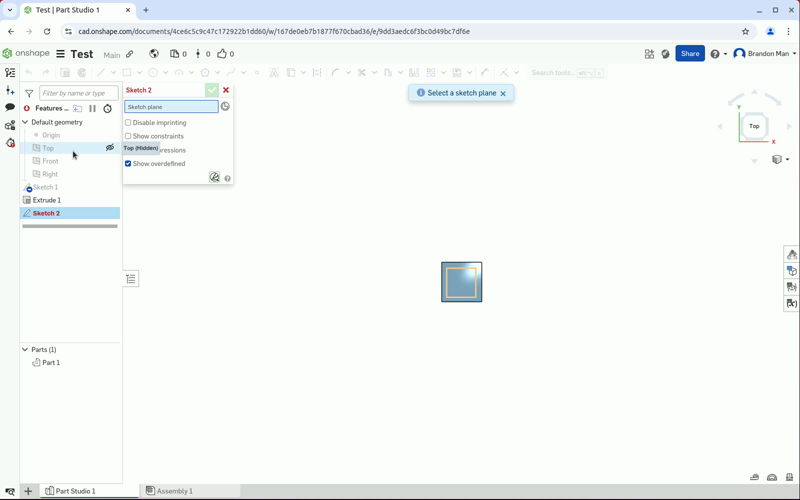
click(73, 150)
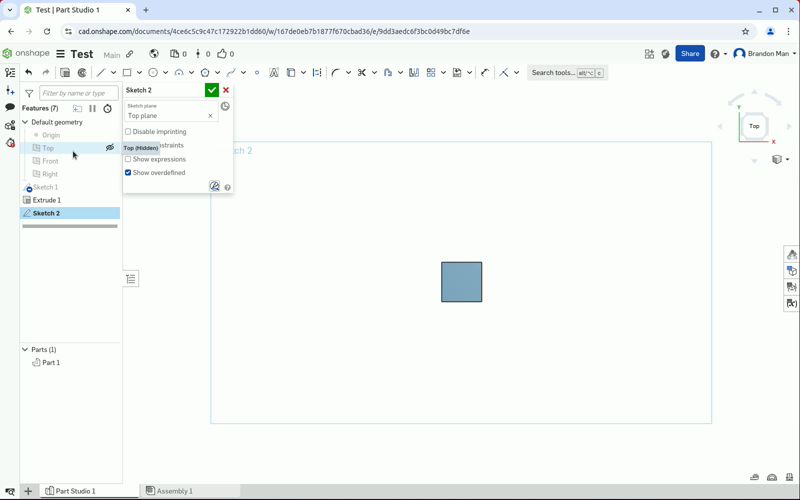
mouse_move(73, 352)
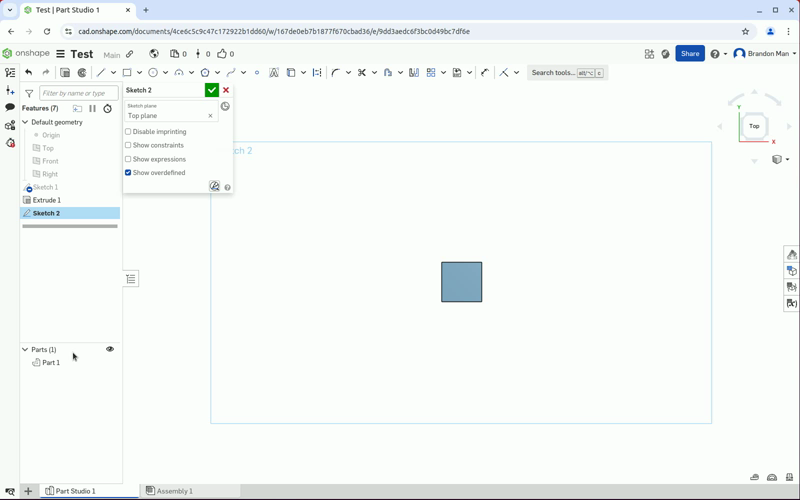
key(y)
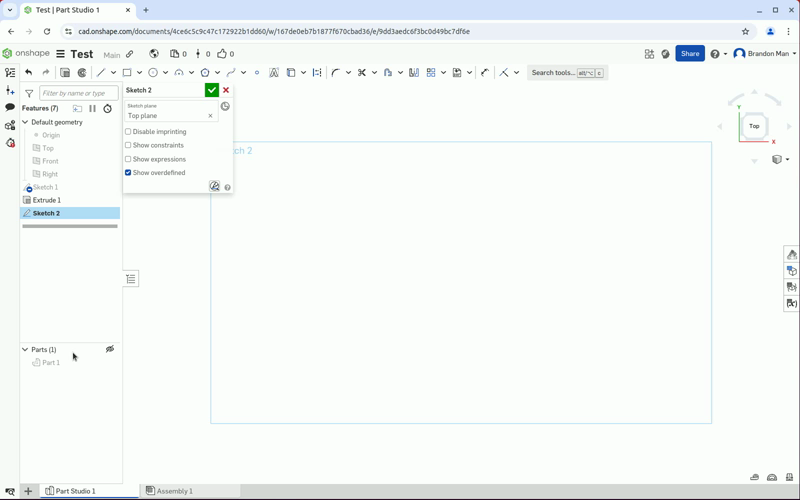
key(l)
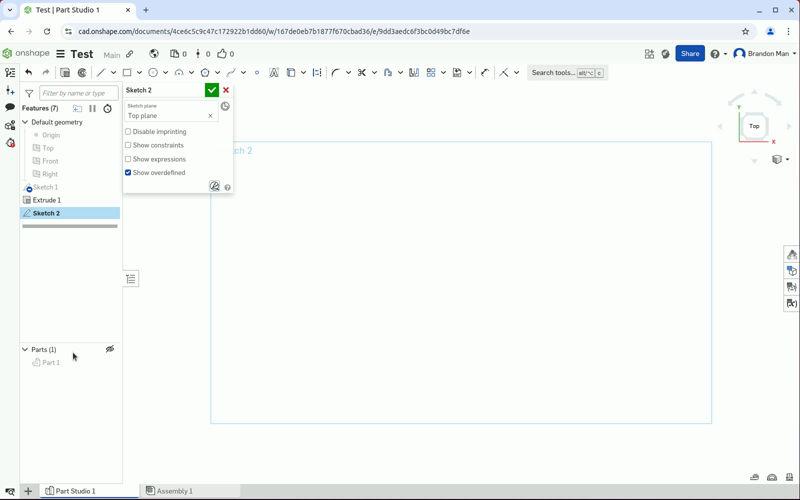
key_down(shift)
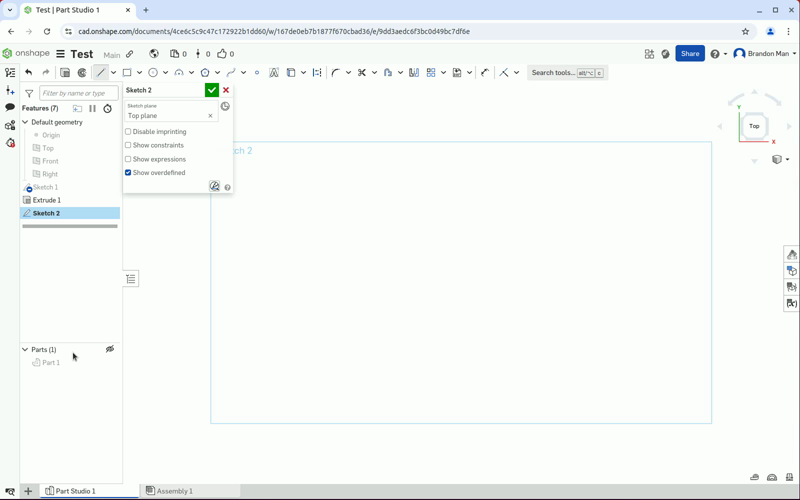
mouse_move(441, 301)
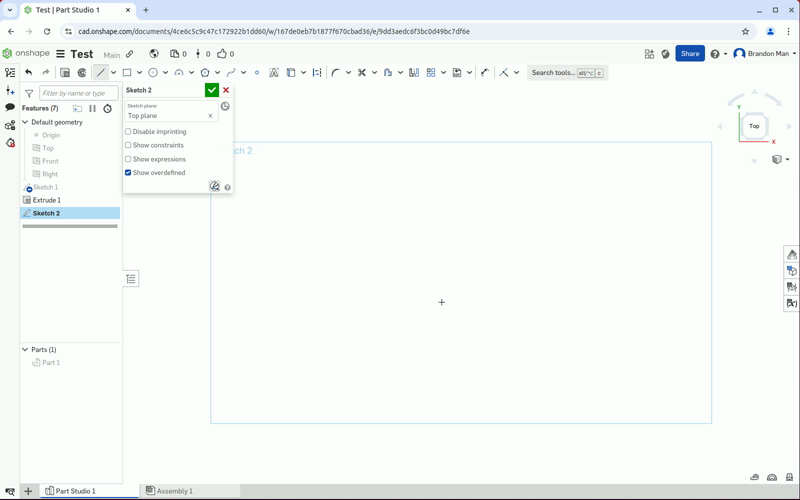
click(441, 301)
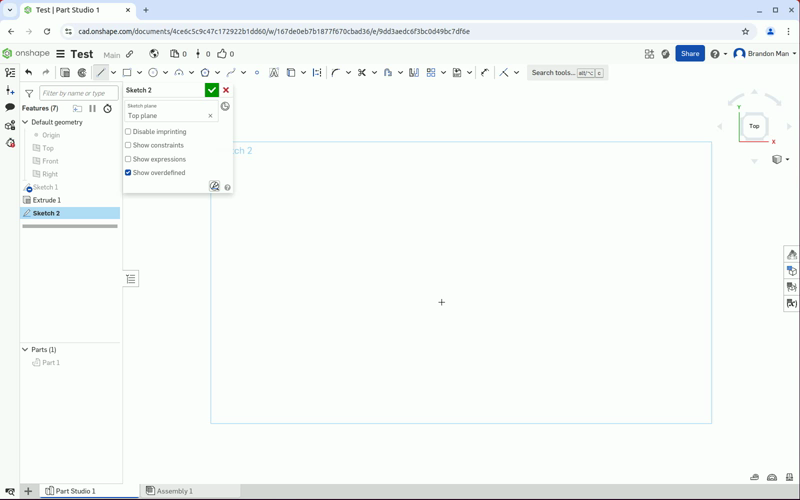
key_up(shift)
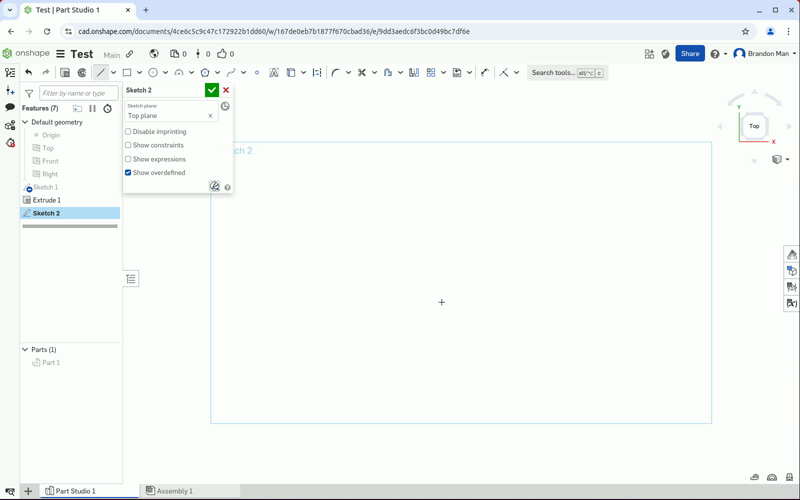
key_down(shift)
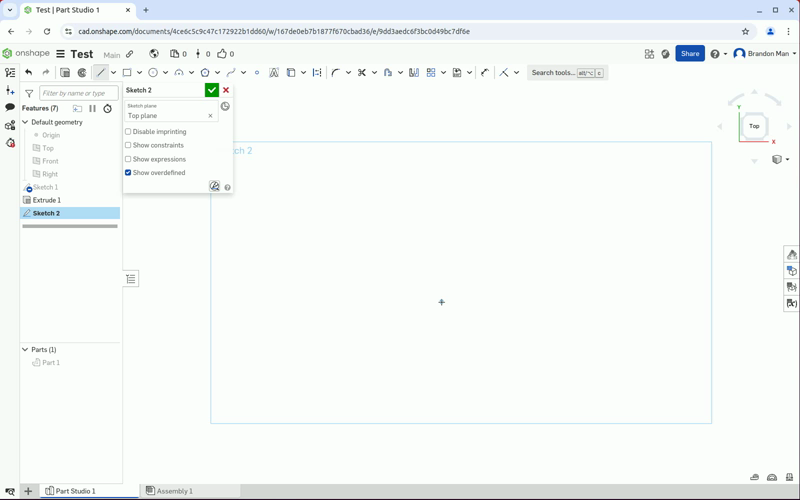
mouse_move(471, 301)
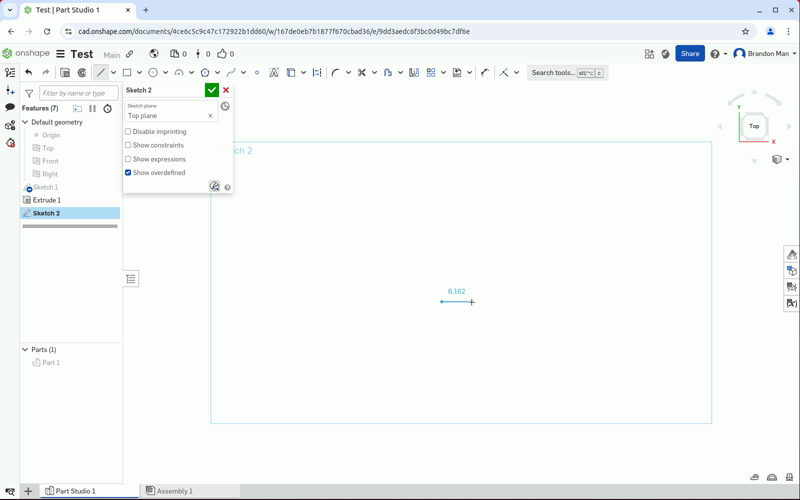
mouse_move(481, 301)
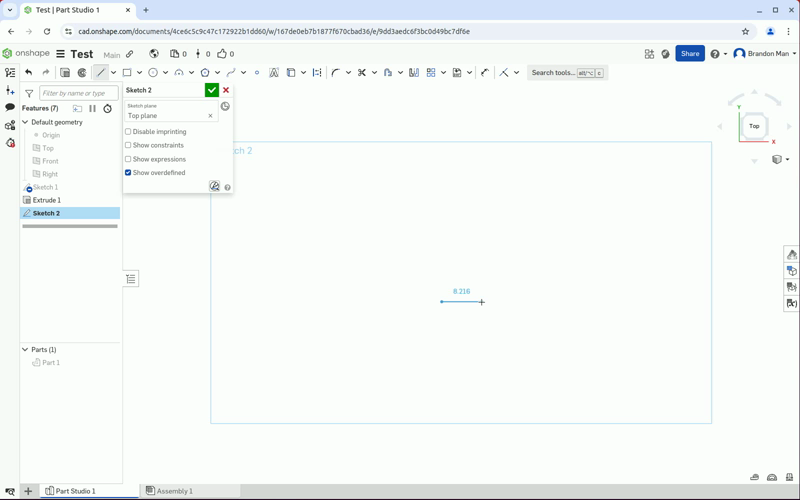
click(481, 301)
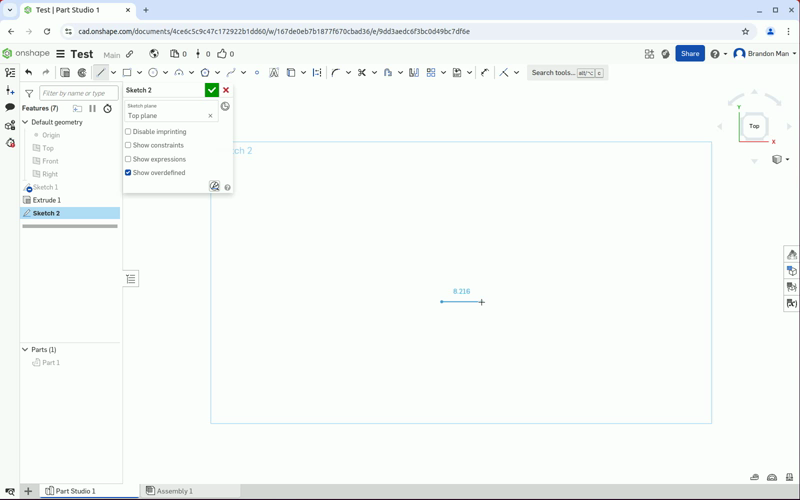
key_up(shift)
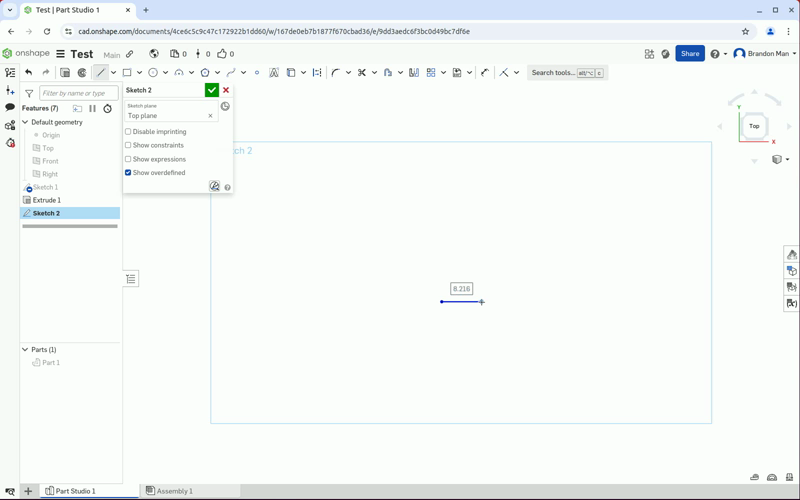
key_down(shift)
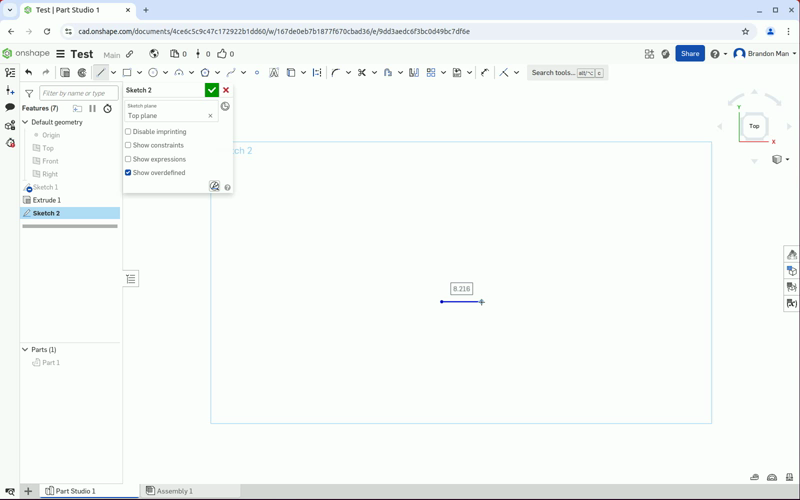
mouse_move(511, 301)
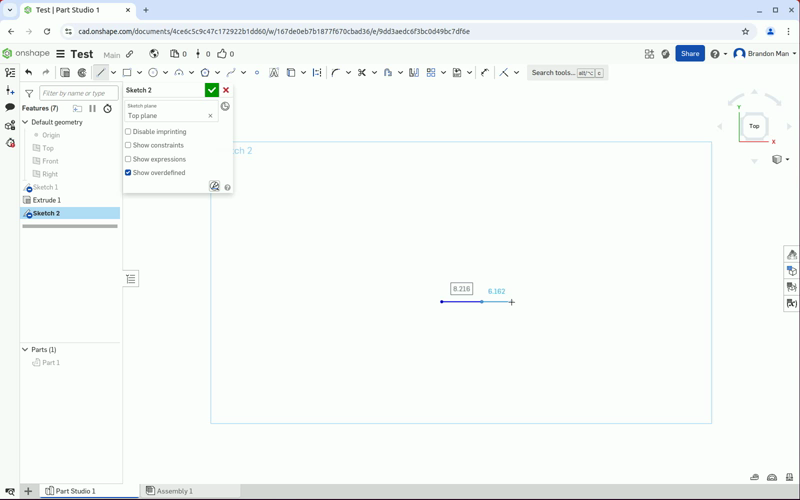
mouse_move(481, 262)
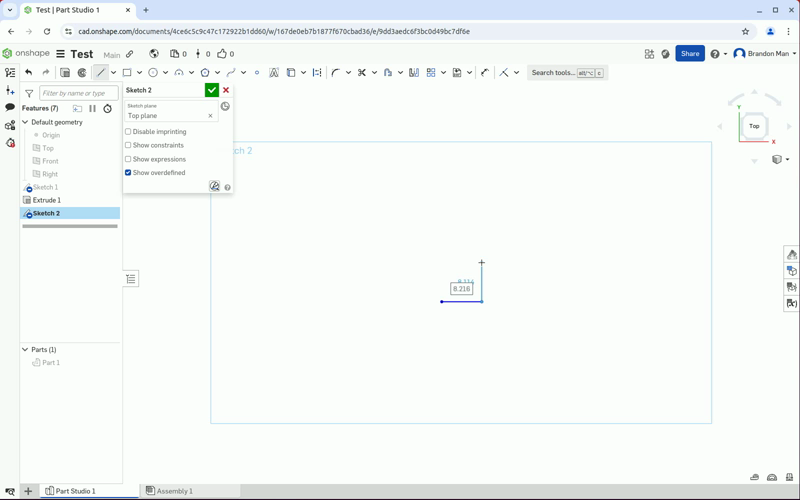
click(481, 262)
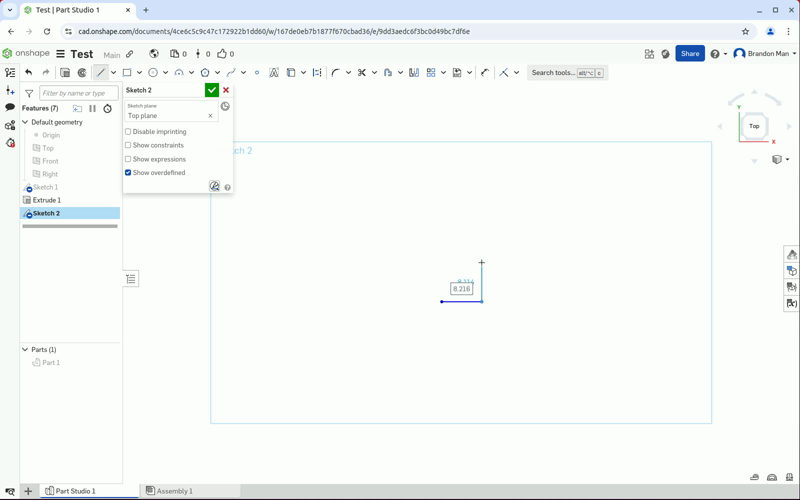
key_up(shift)
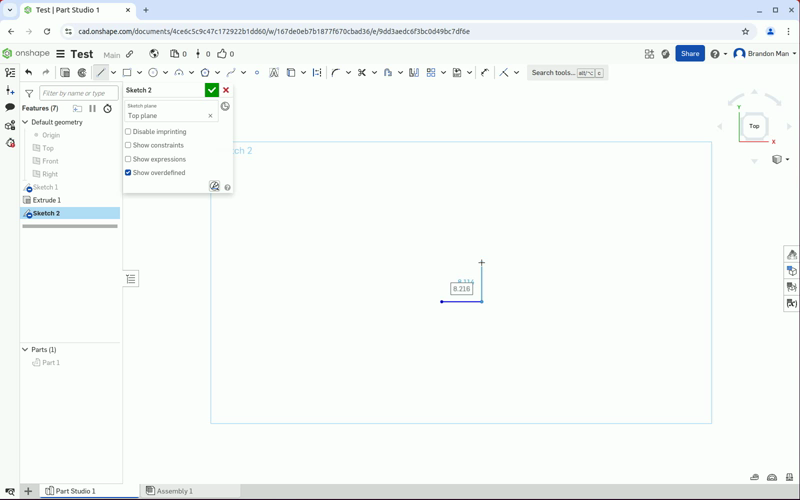
key_down(shift)
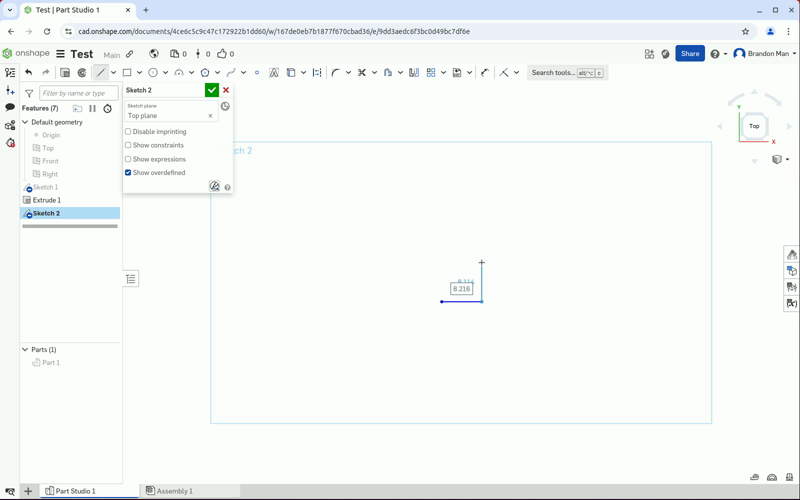
mouse_move(511, 262)
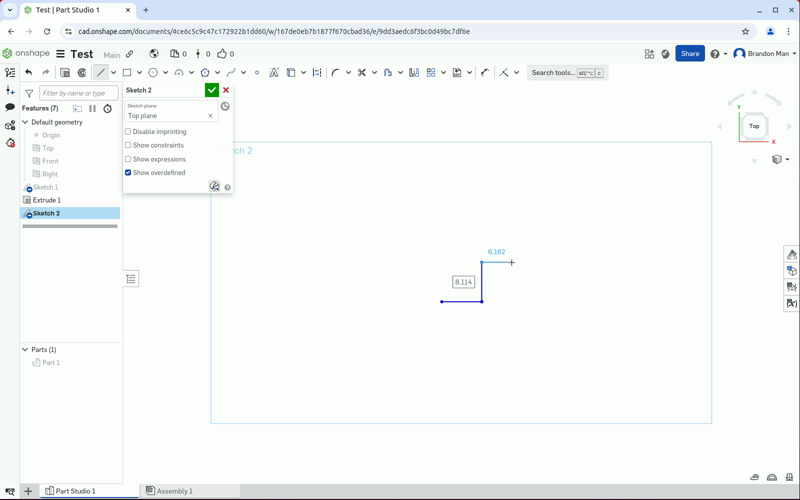
mouse_move(441, 262)
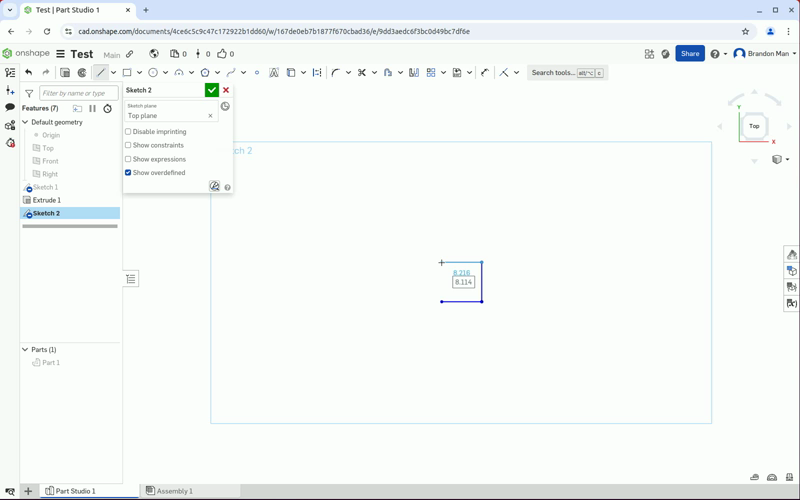
click(441, 262)
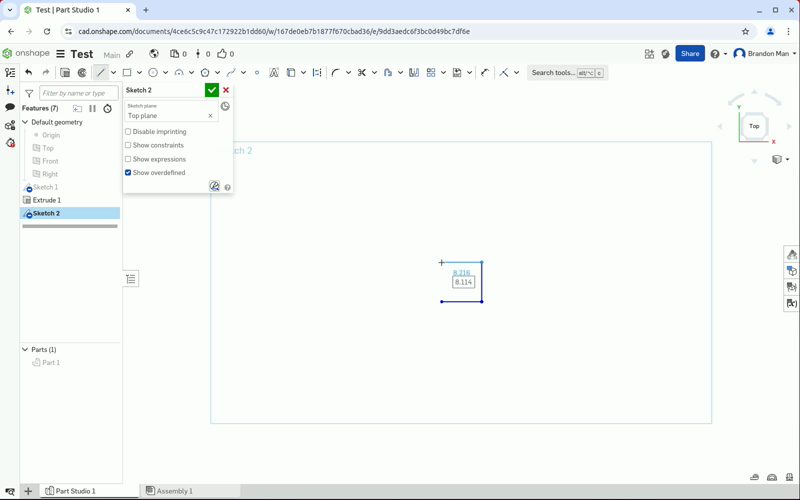
key_up(shift)
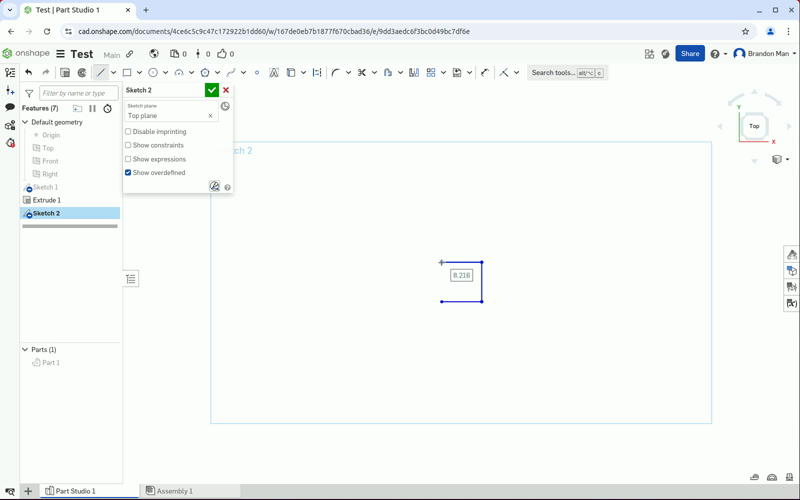
mouse_move(471, 262)
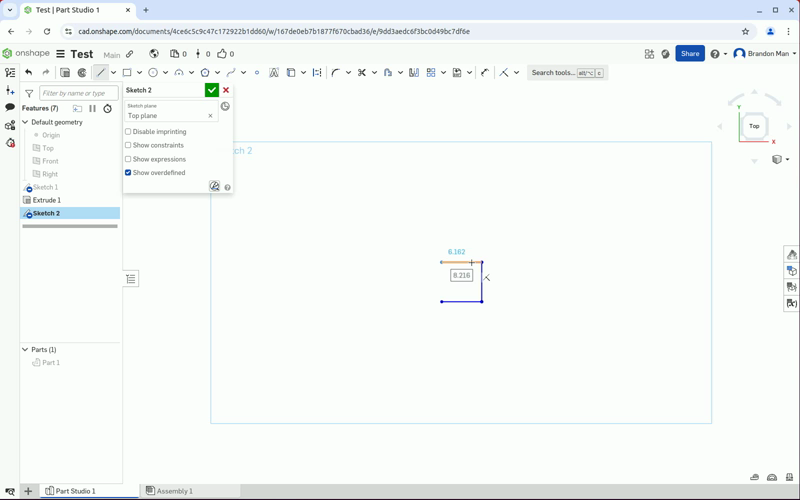
key_down(shift)
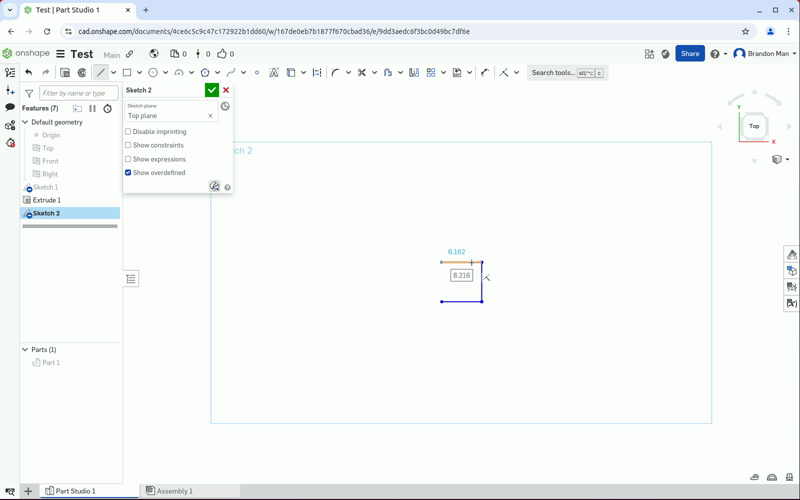
mouse_move(441, 301)
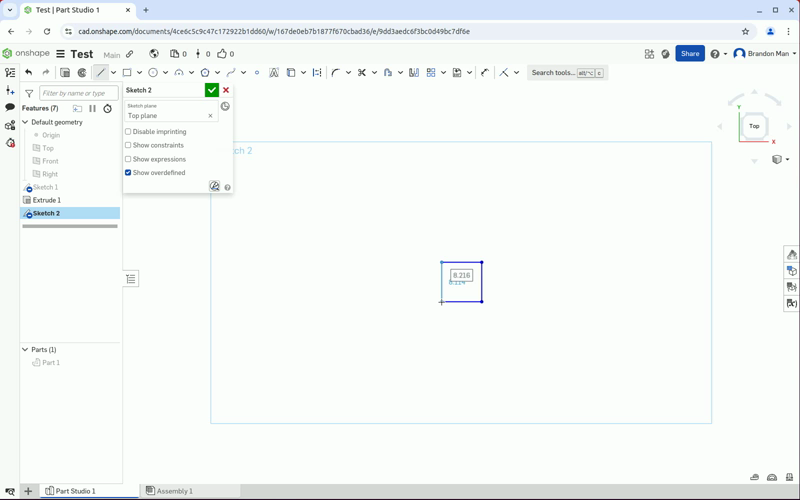
key_up(shift)
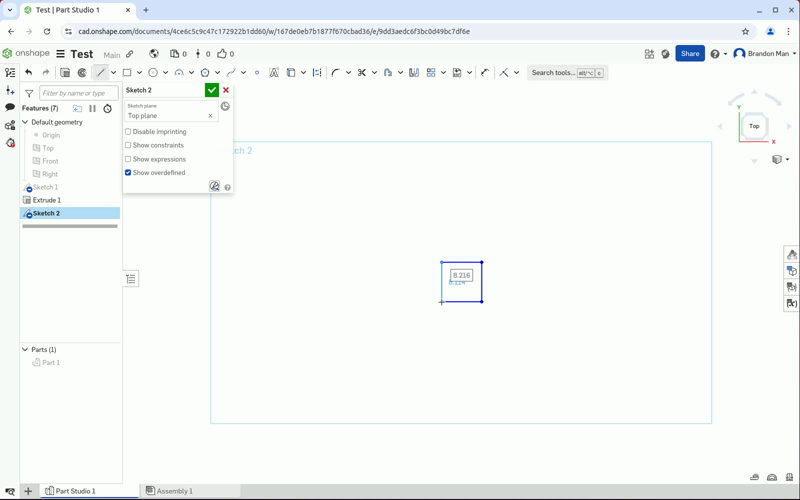
click(441, 301)
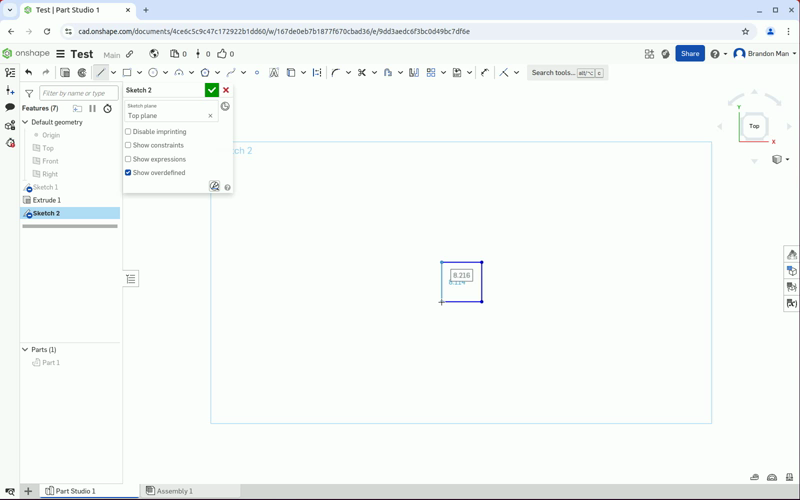
key(esc)
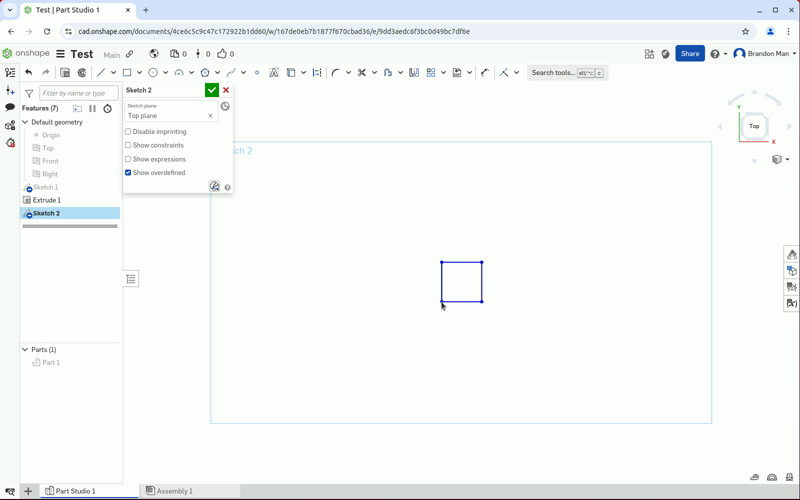
mouse_move(453, 266)
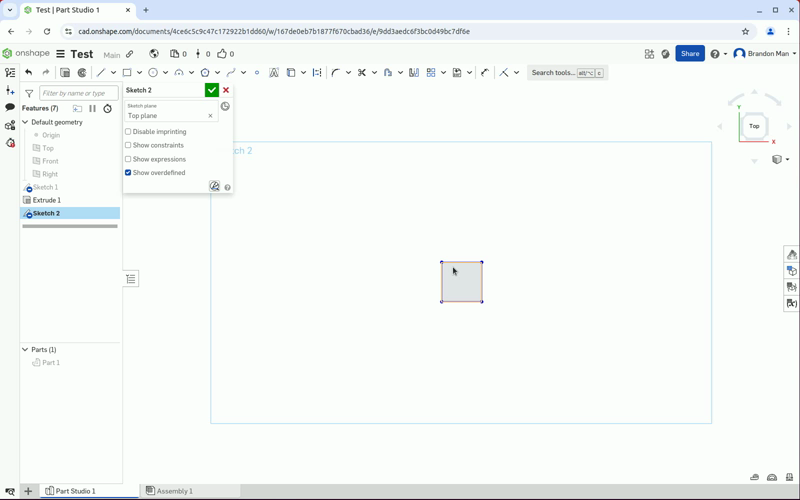
scroll(6)
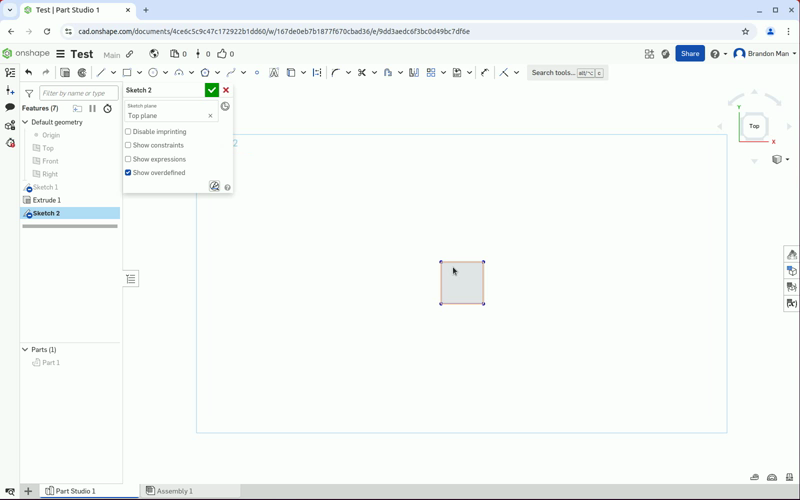
scroll(6)
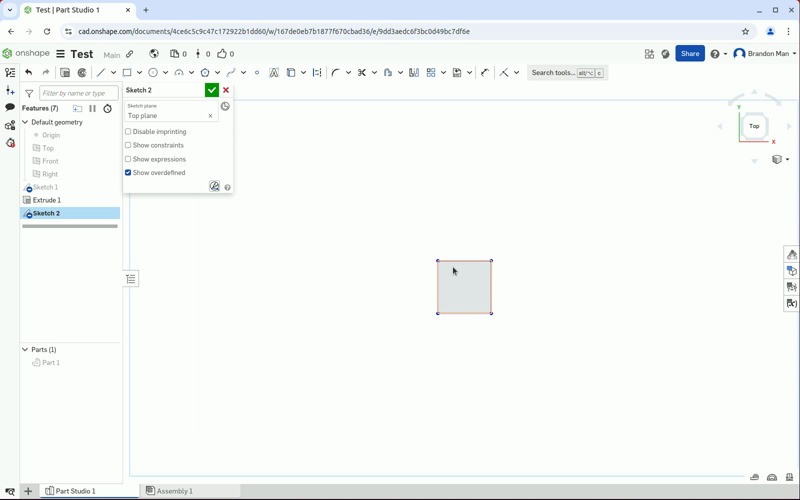
scroll(6)
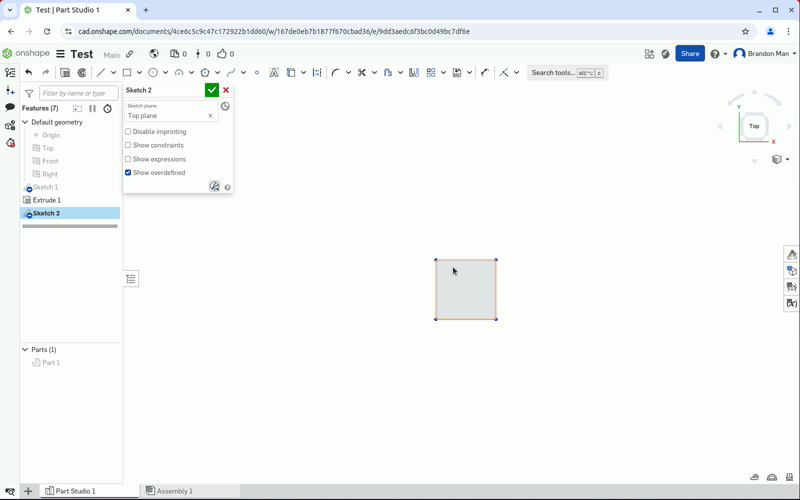
scroll(6)
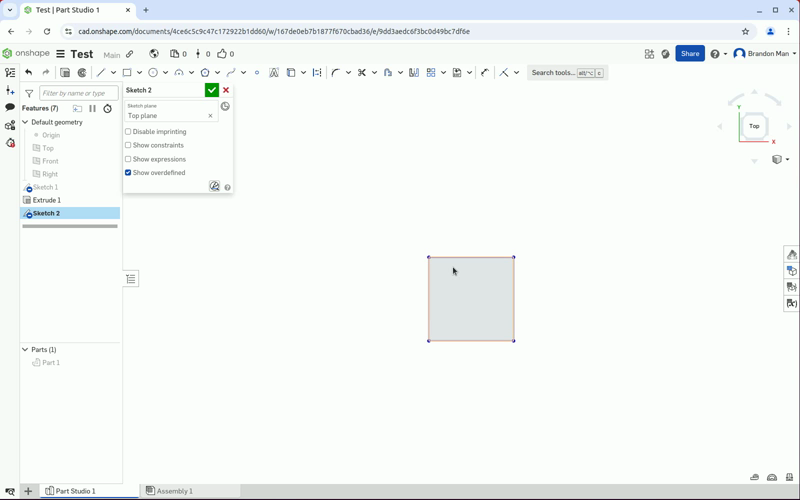
scroll(6)
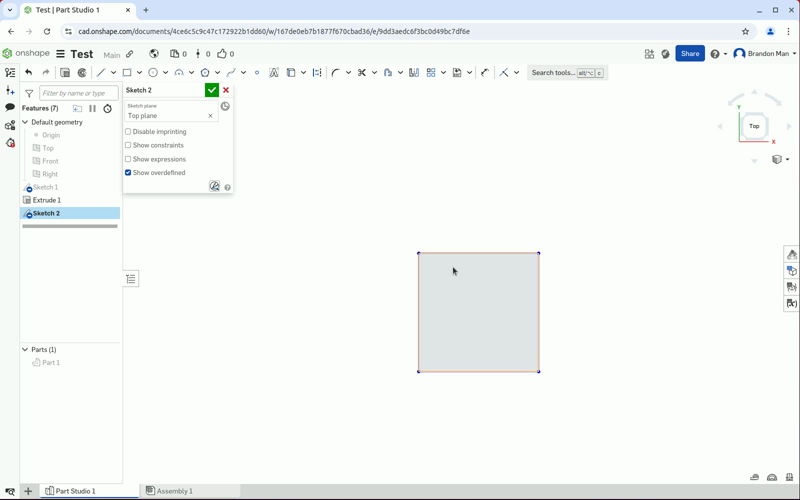
scroll(6)
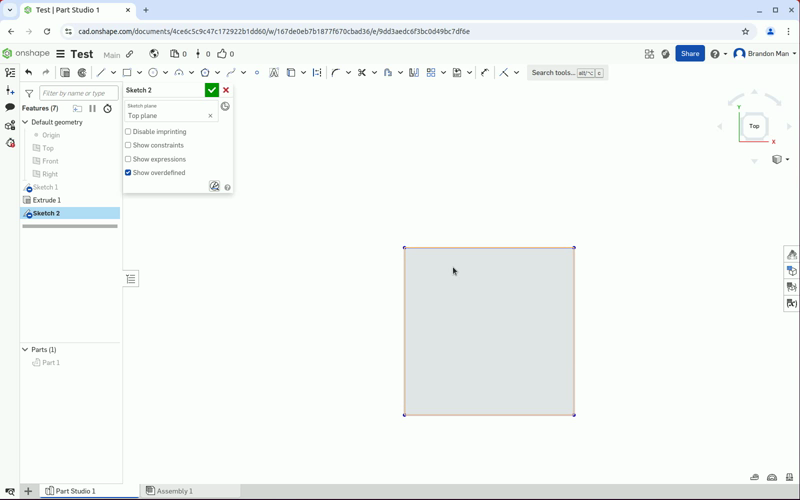
scroll(6)
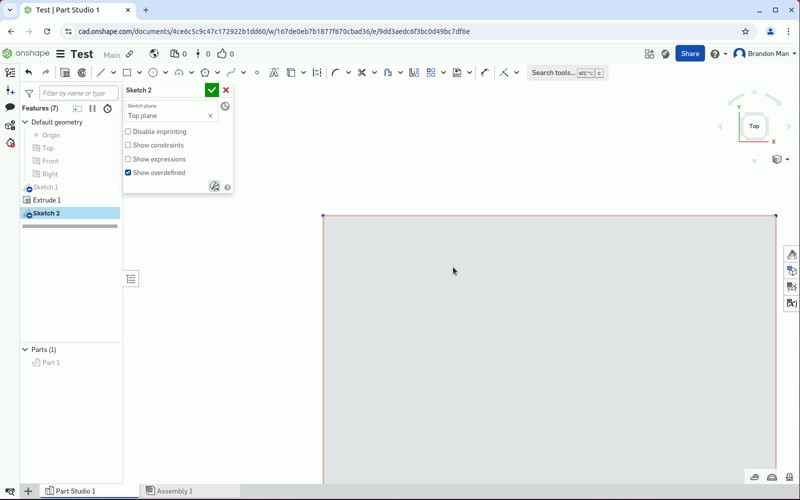
click(453, 266)
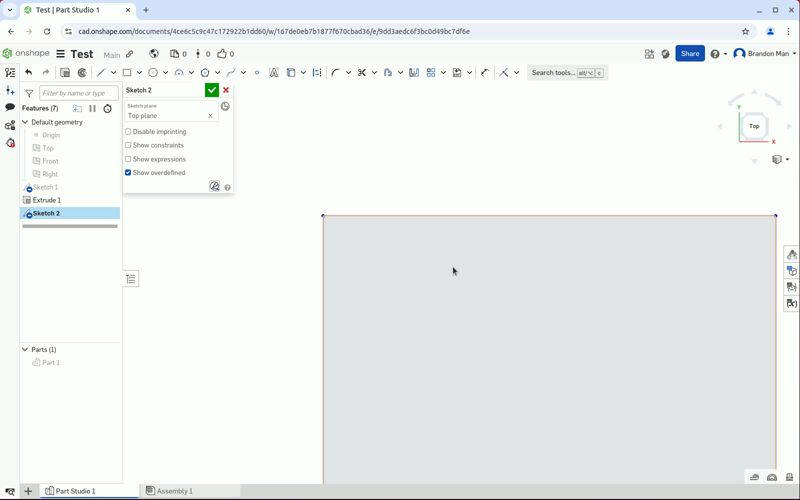
scroll(-6)
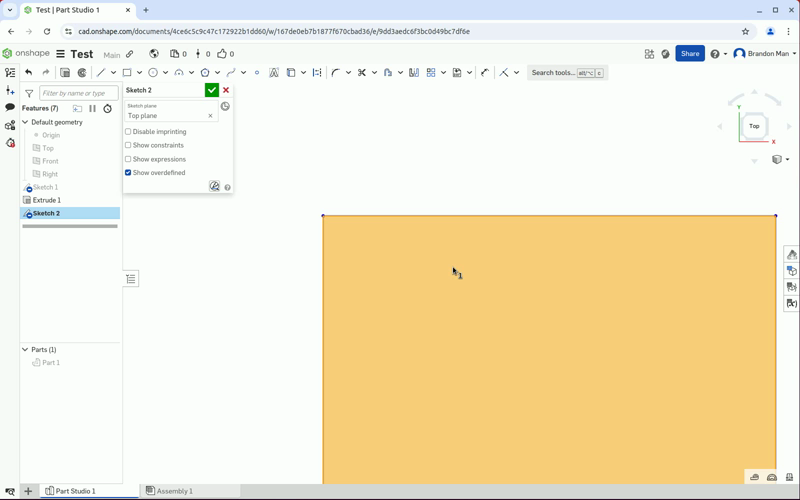
scroll(-6)
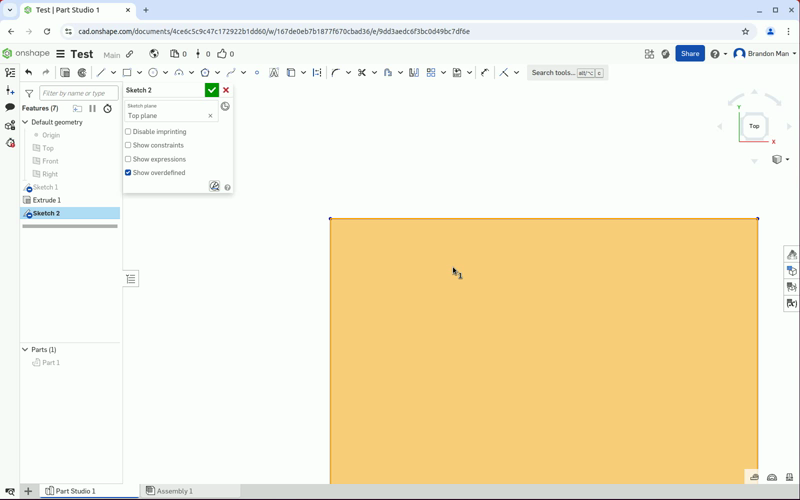
scroll(-6)
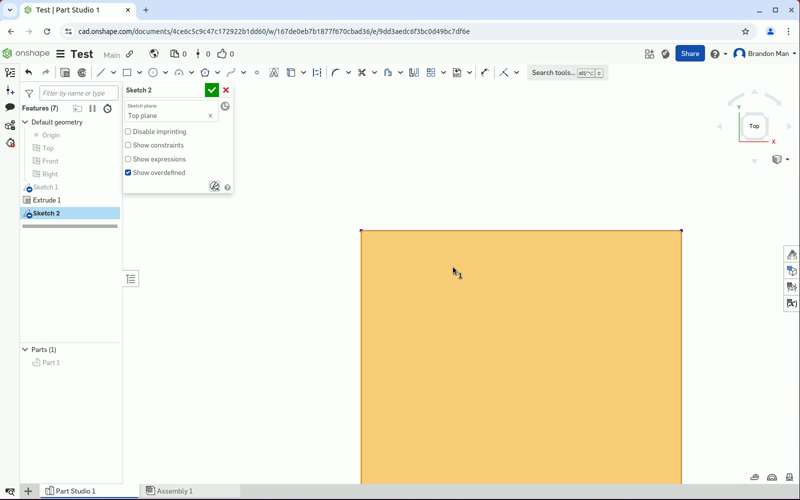
scroll(-6)
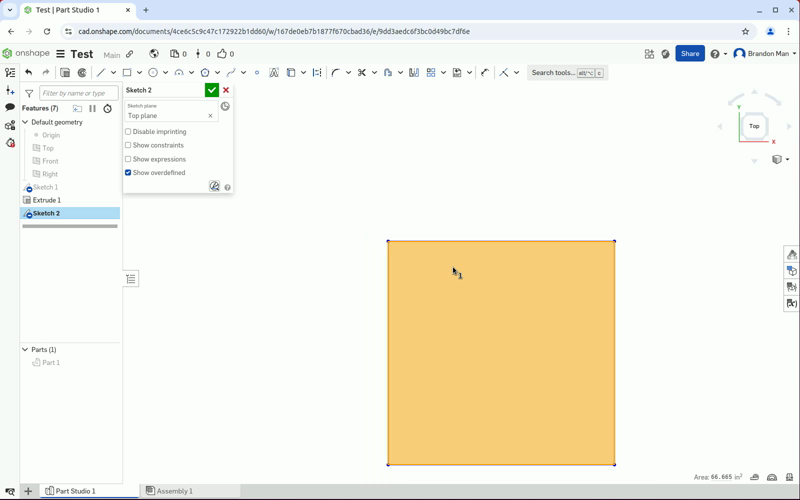
scroll(-6)
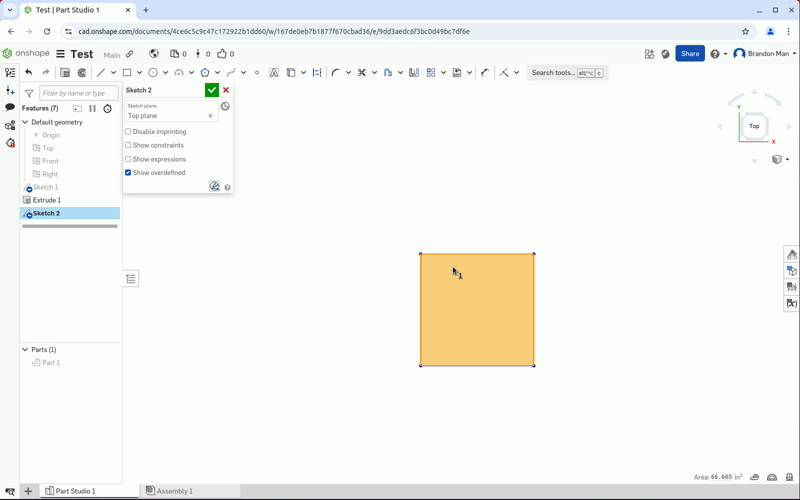
scroll(-6)
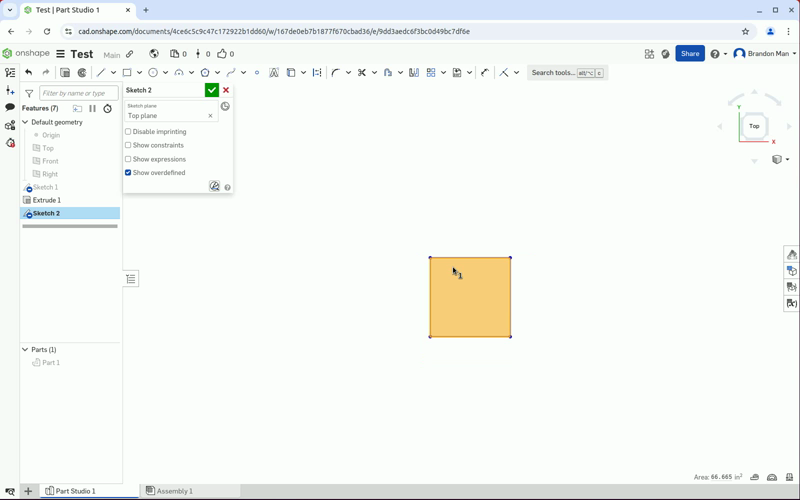
scroll(-6)
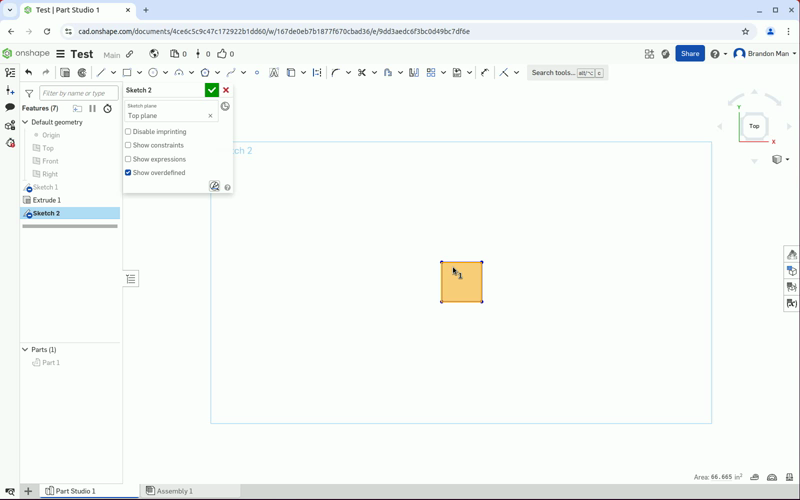
mouse_move(73, 352)
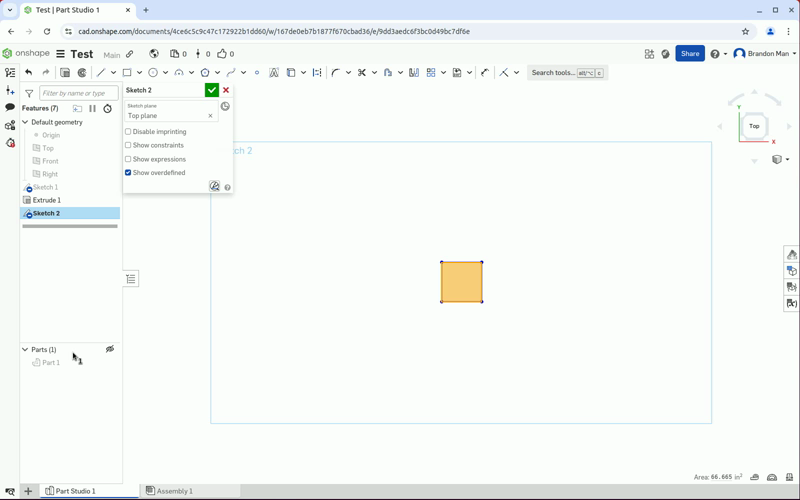
key(shift+y)
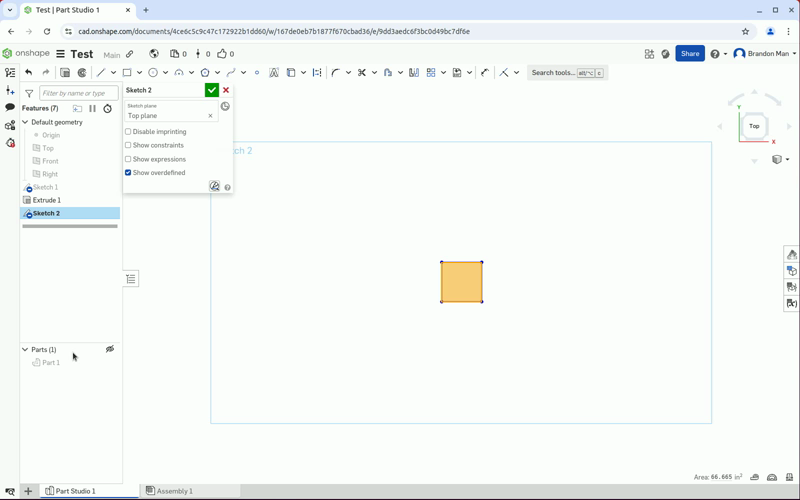
key(shift+e)
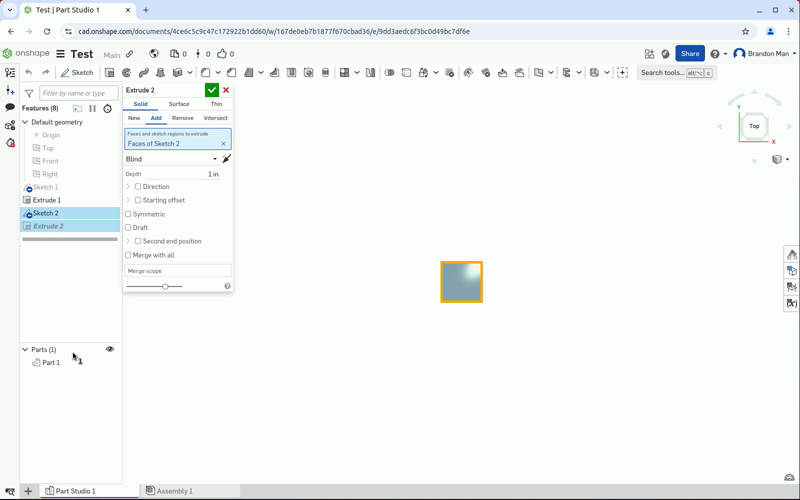
mouse_move(143, 106)
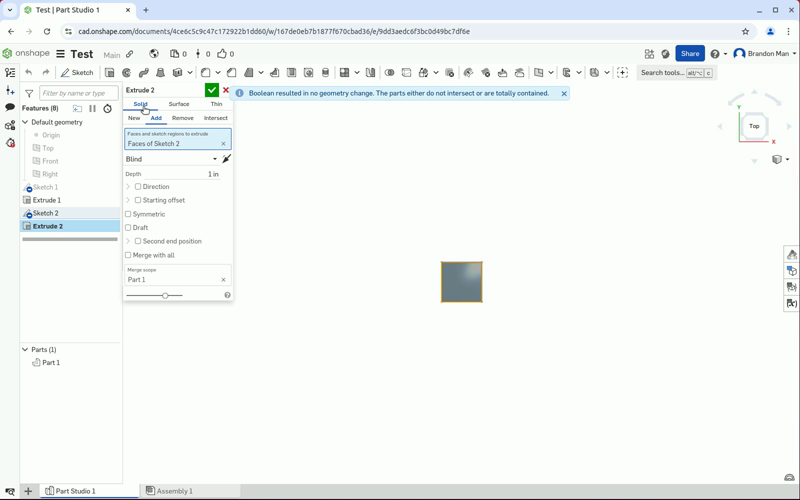
click(143, 106)
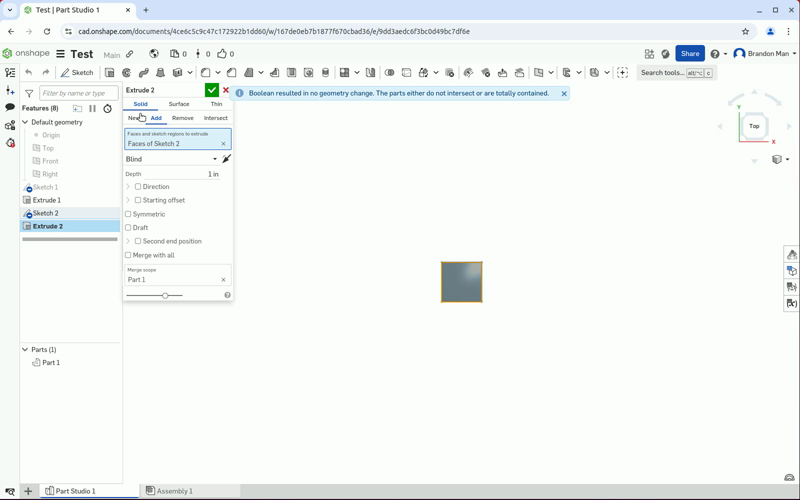
mouse_move(137, 120)
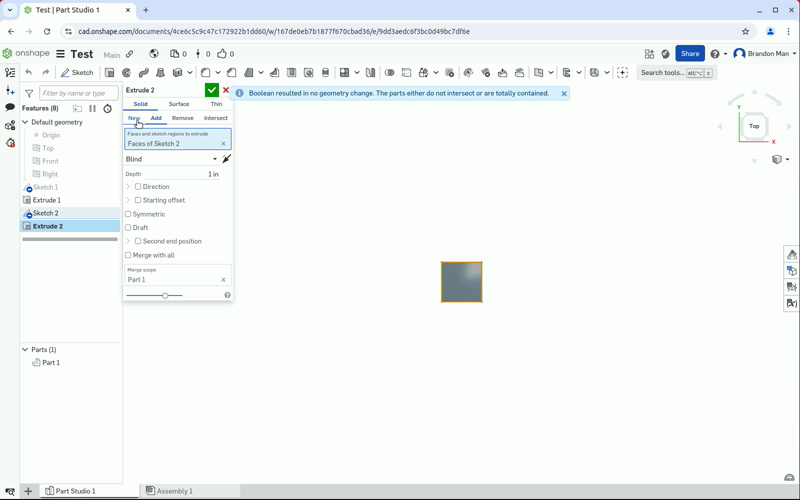
click(137, 120)
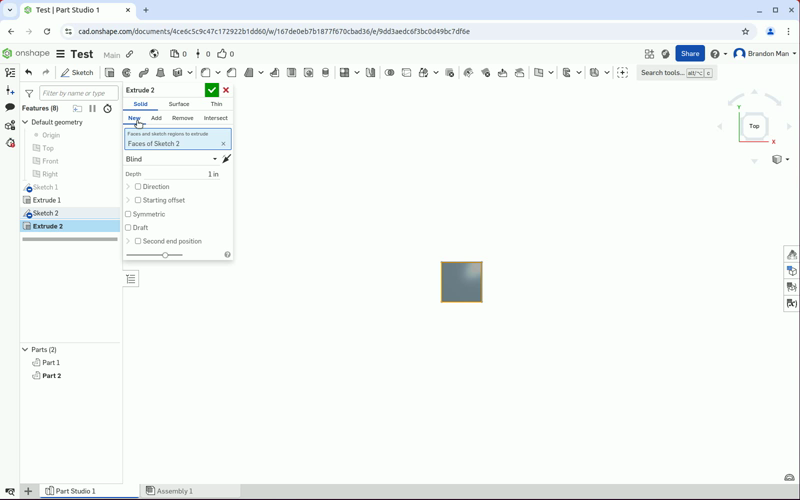
key(tab, 4)
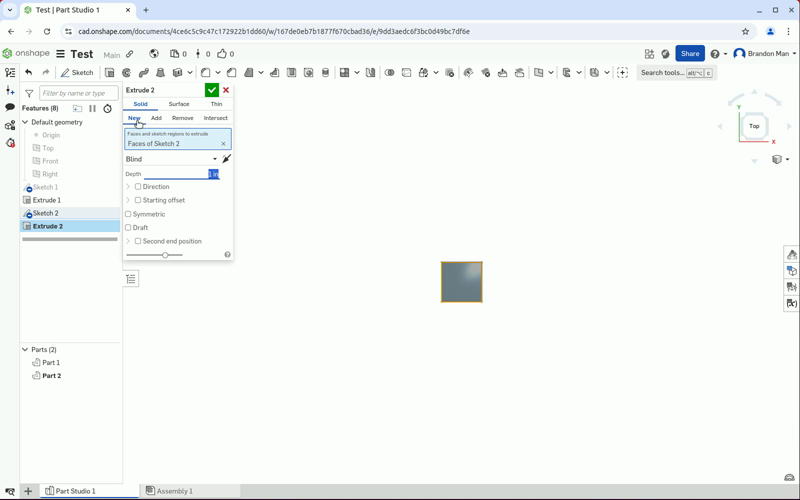
text(22.868)
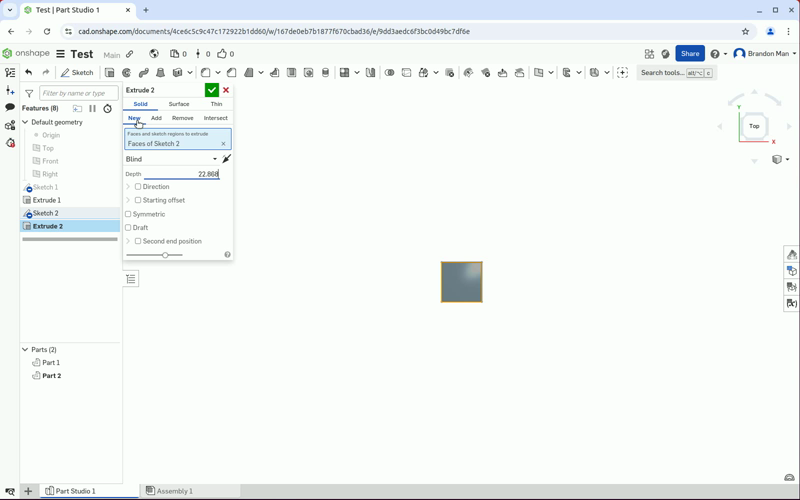
key(enter)
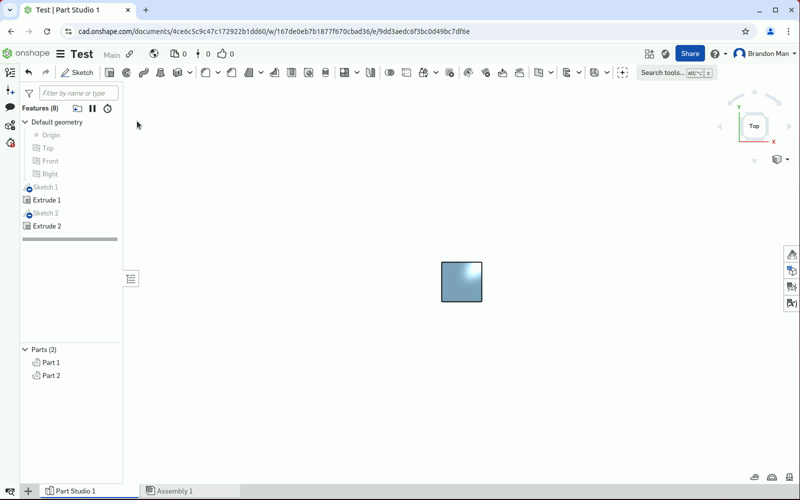
key(shift+h)
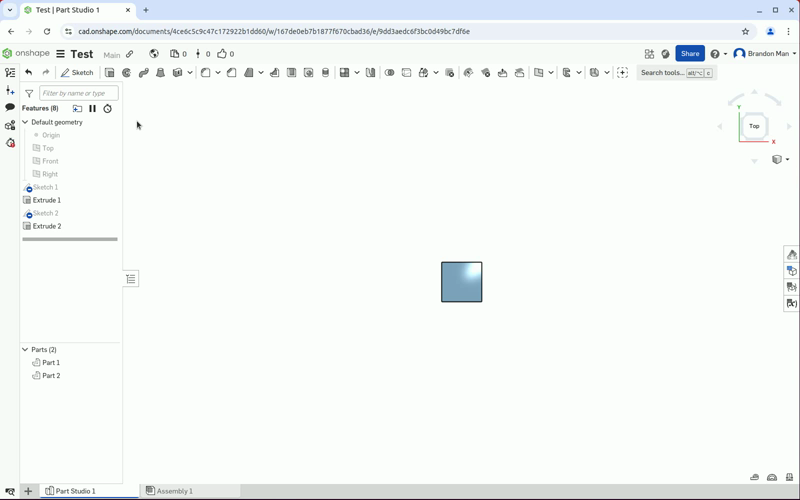
key(shift+h)
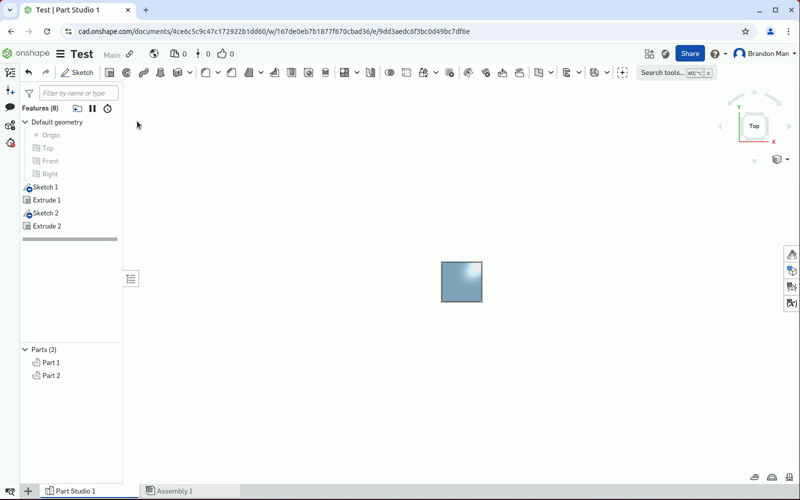
key(shift+7)
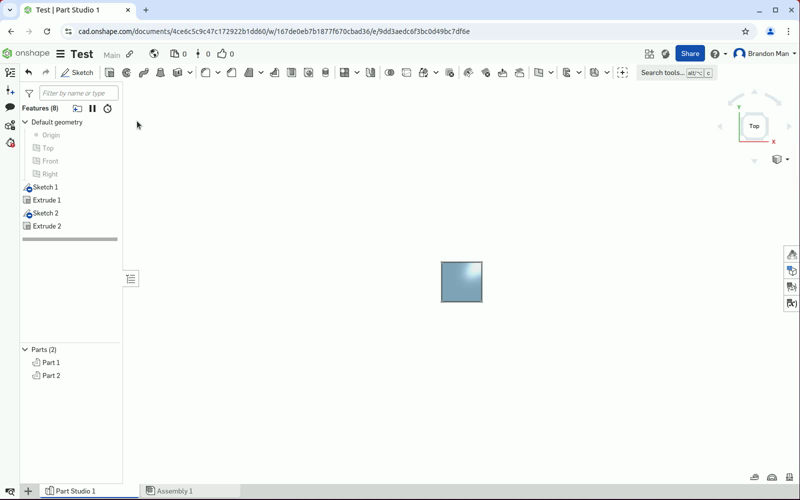
key(up, 3)
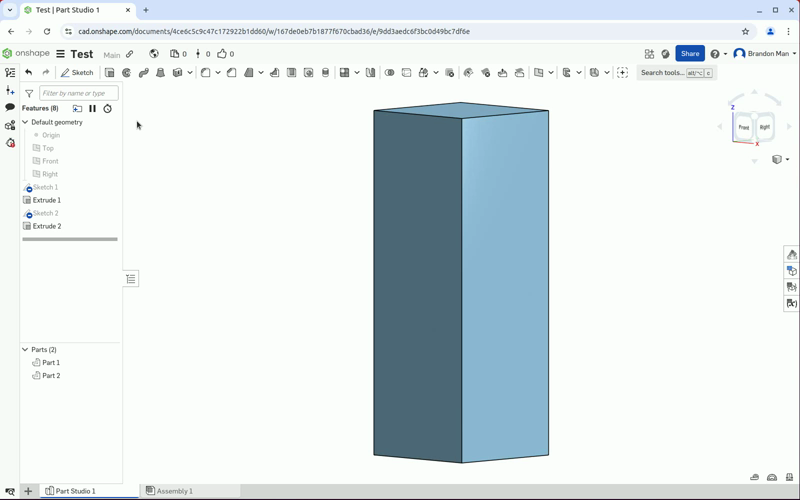
key(left, 3)
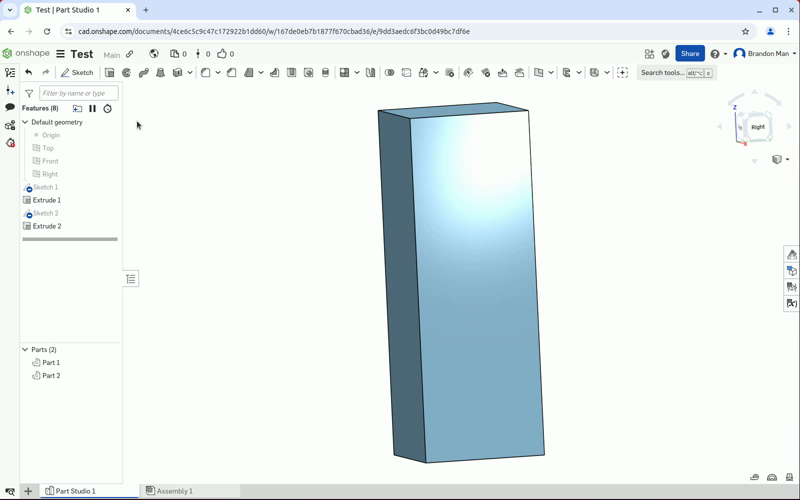
key(right, 3)
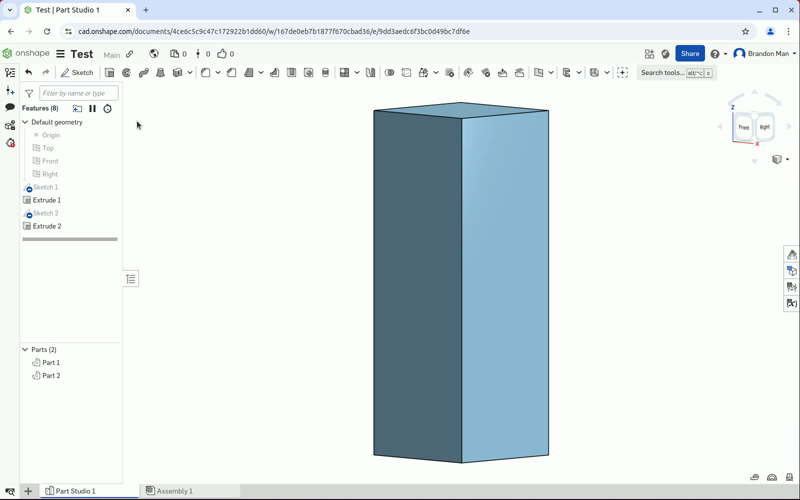
key(down, 3)
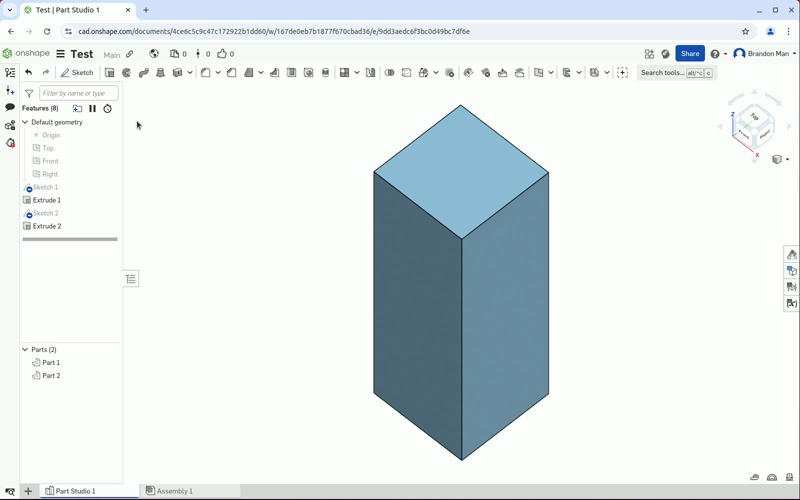
mouse_move(73, 189)
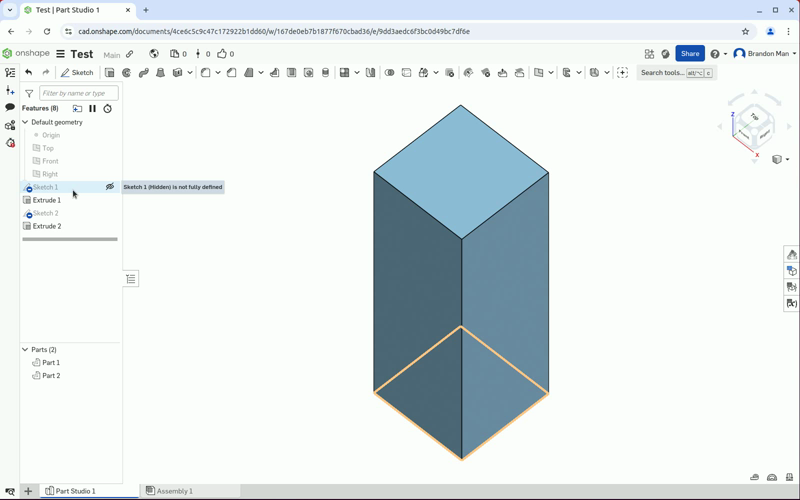
click(73, 189)